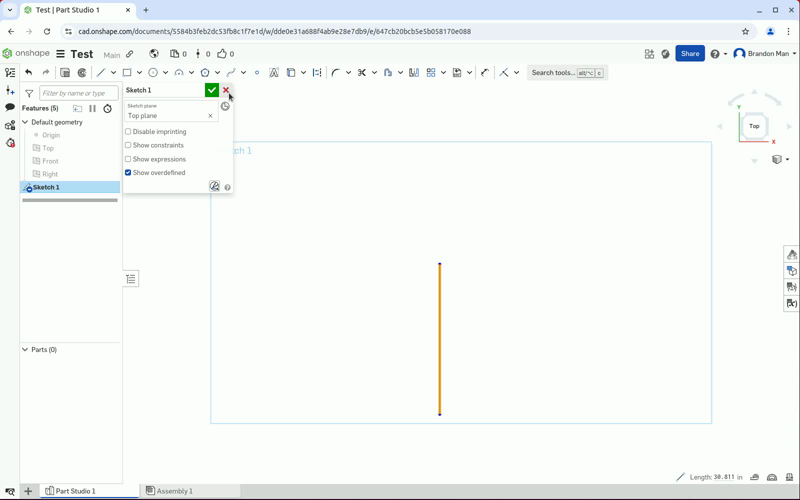
key(shift+h)
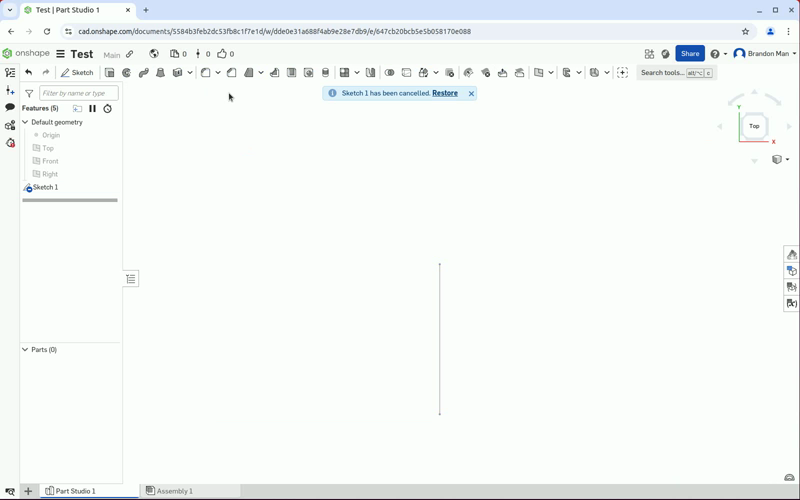
key(shift+s)
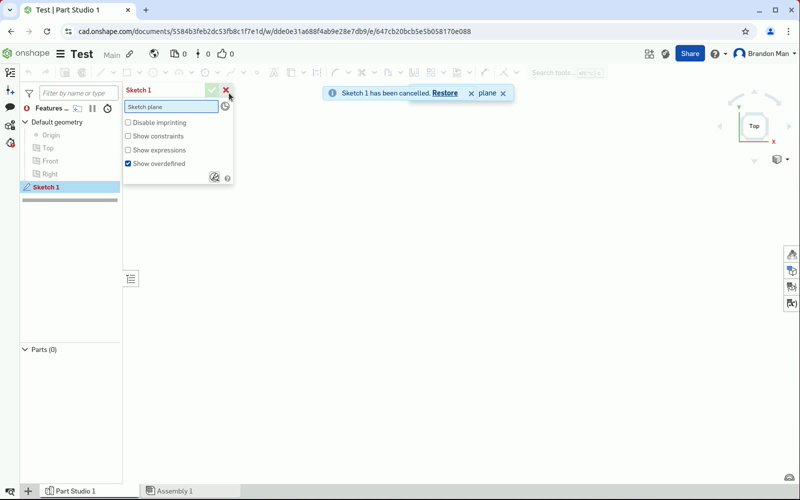
mouse_move(73, 150)
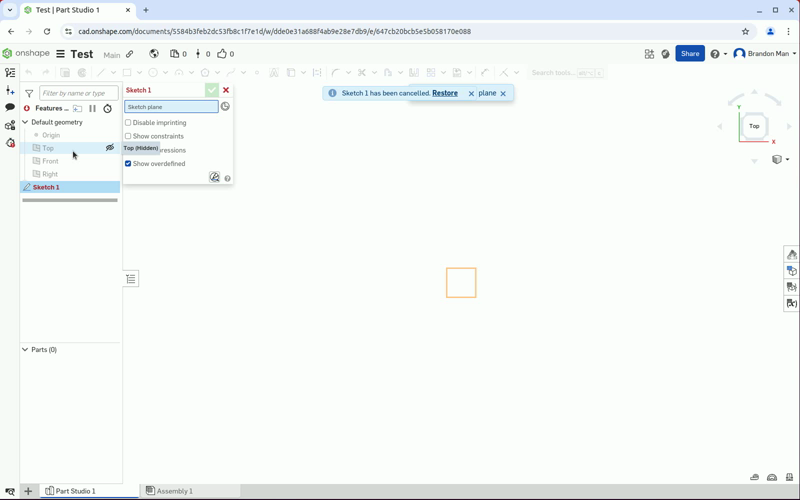
click(73, 150)
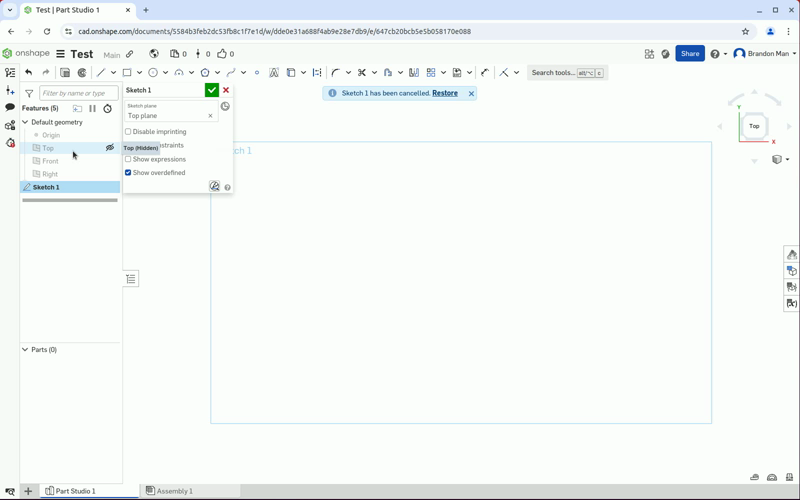
mouse_move(73, 352)
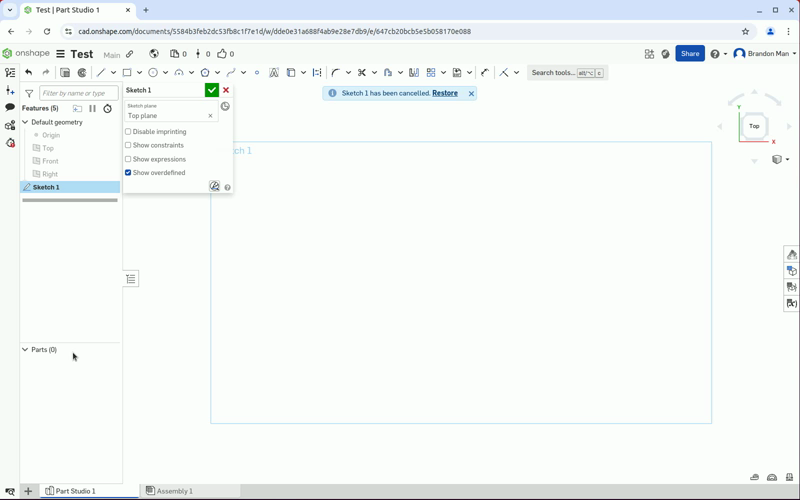
key(y)
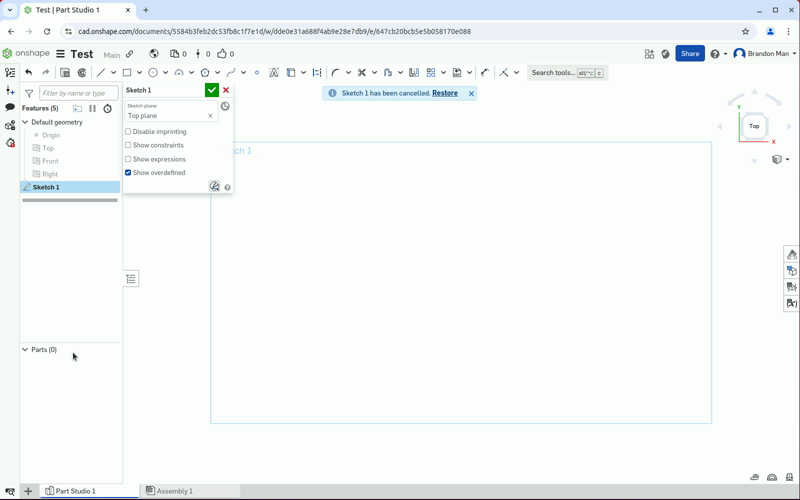
key(c)
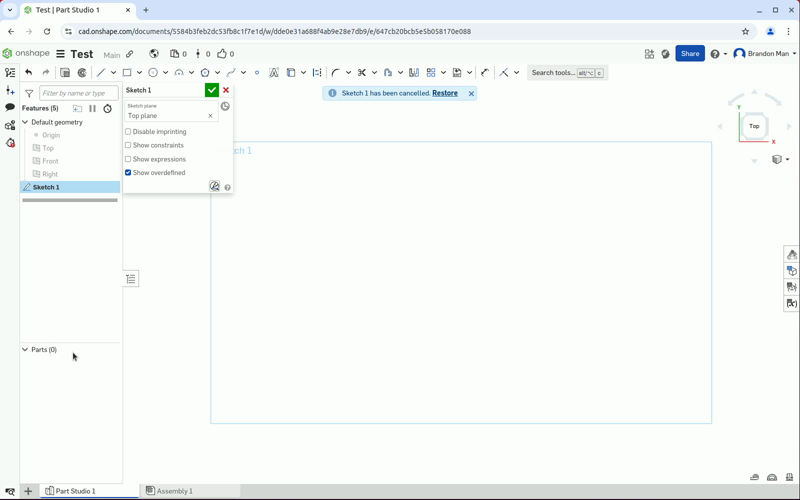
key_down(shift)
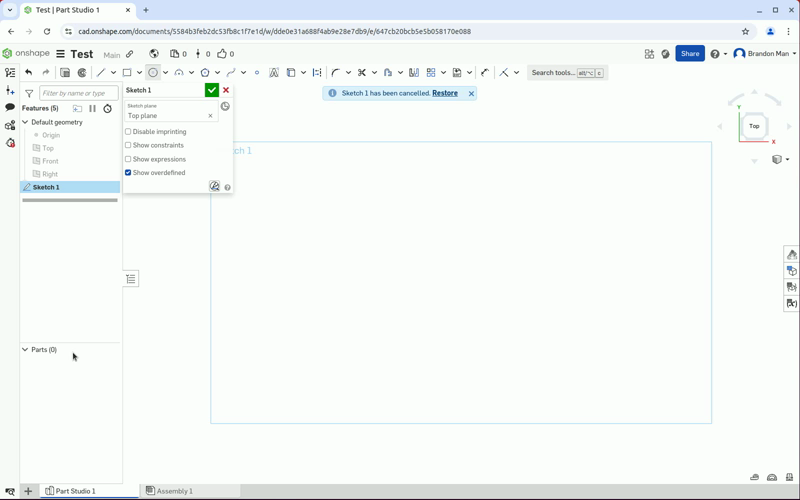
mouse_move(460, 282)
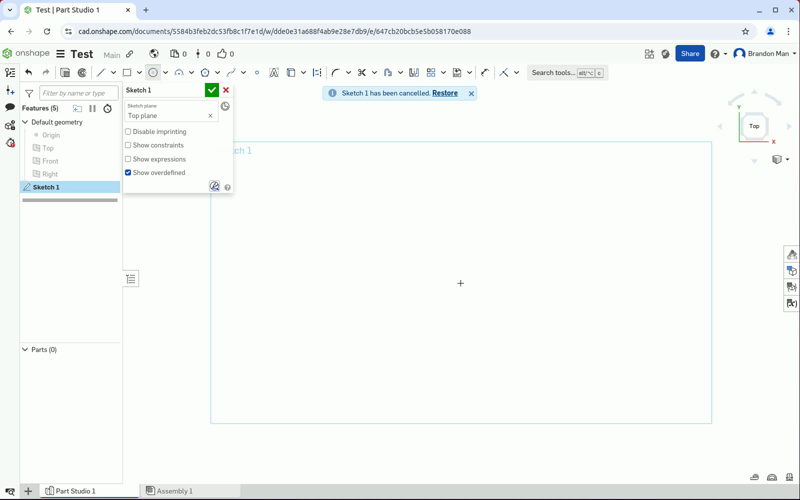
click(460, 282)
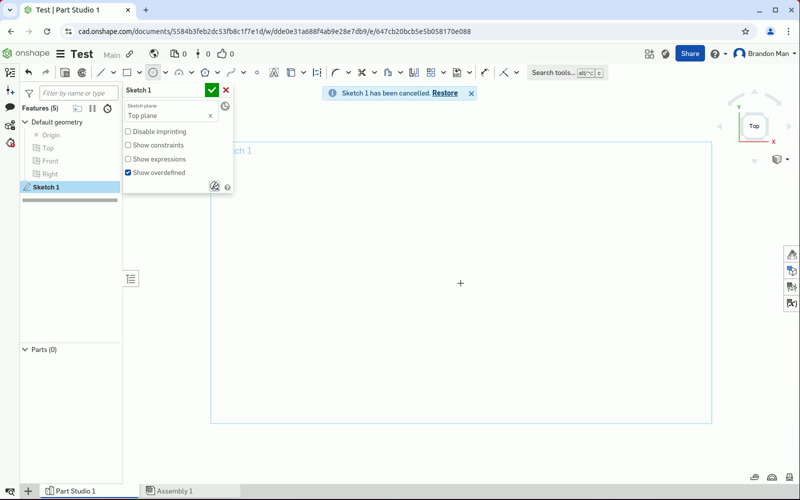
key_up(shift)
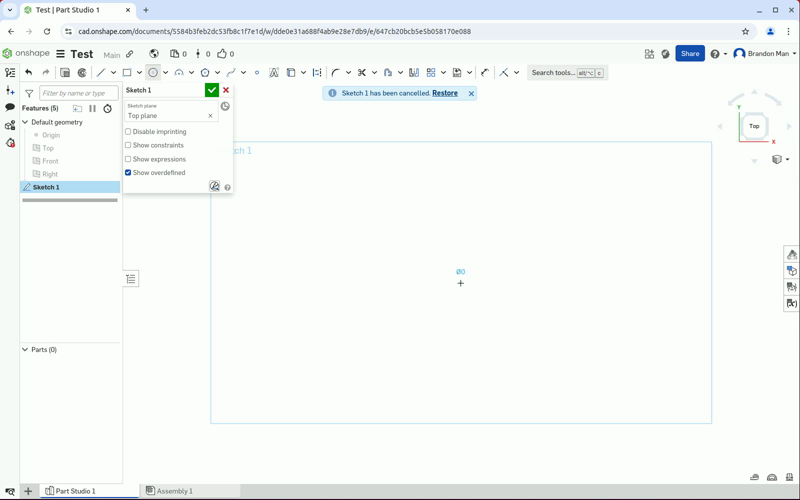
mouse_move(471, 282)
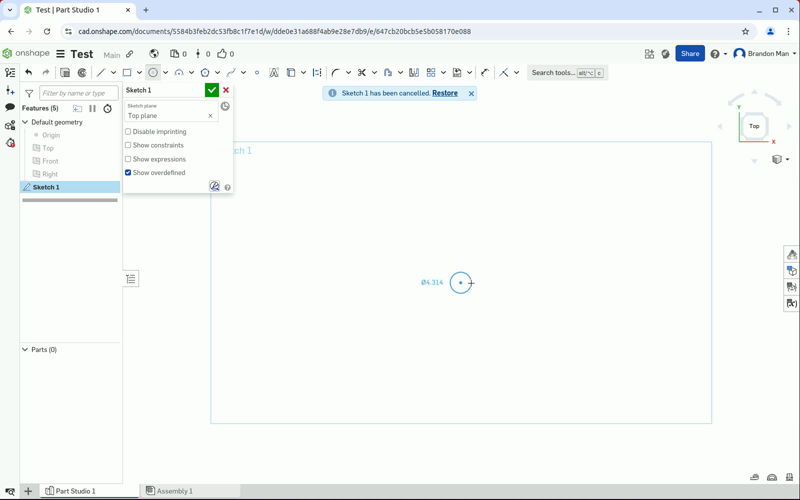
click(471, 282)
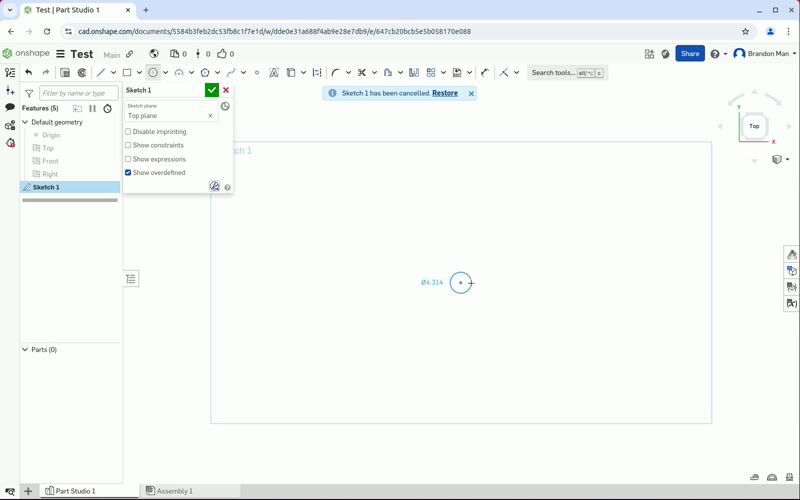
key(esc)
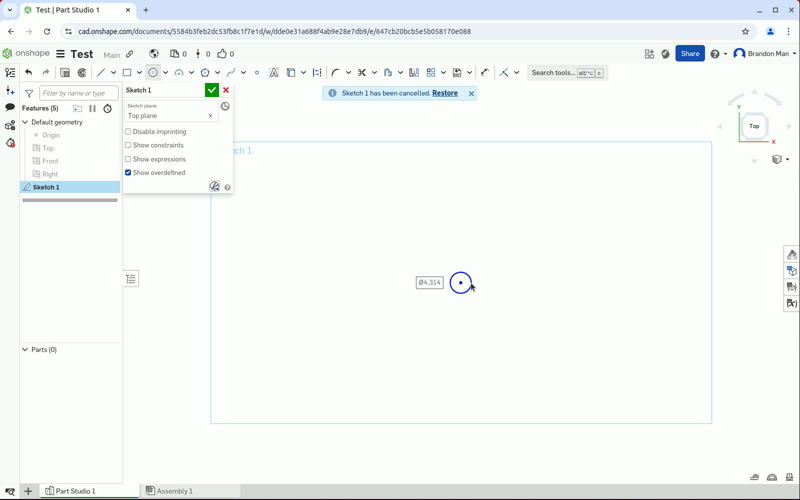
mouse_move(465, 278)
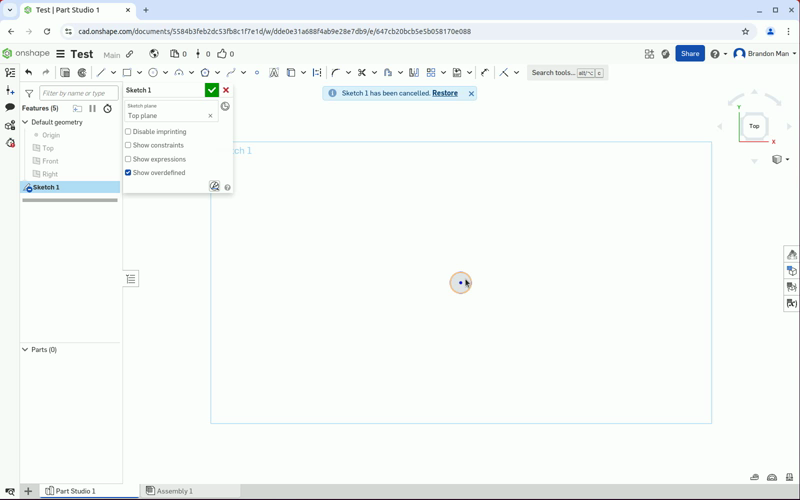
scroll(6)
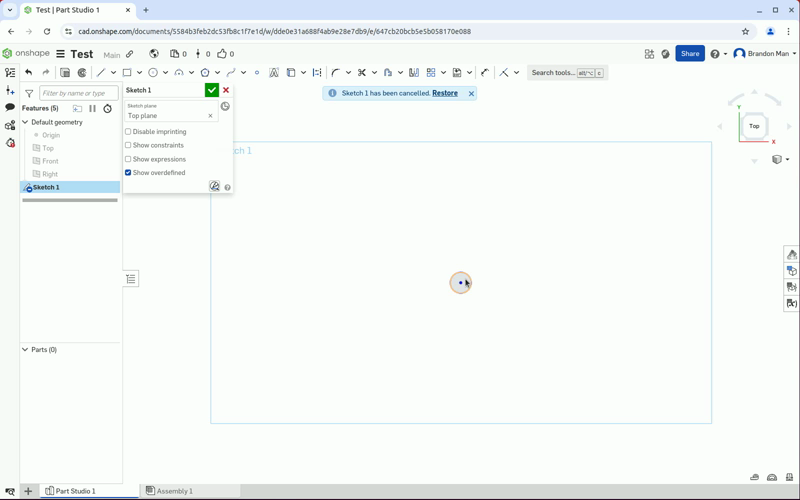
scroll(6)
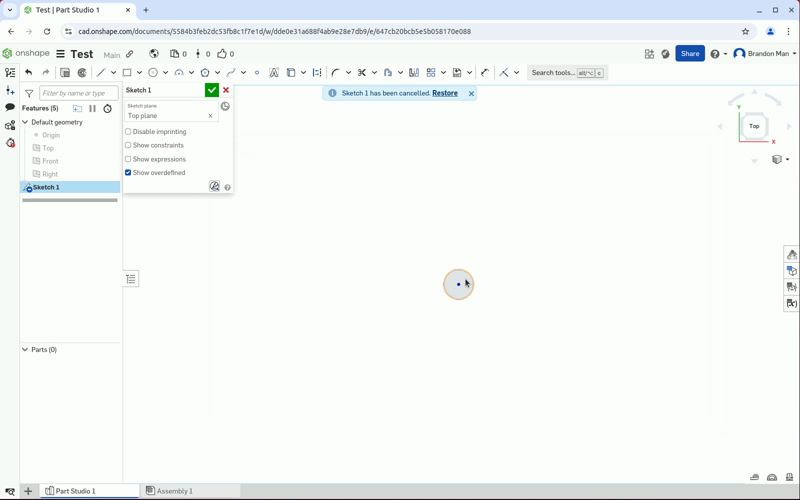
scroll(6)
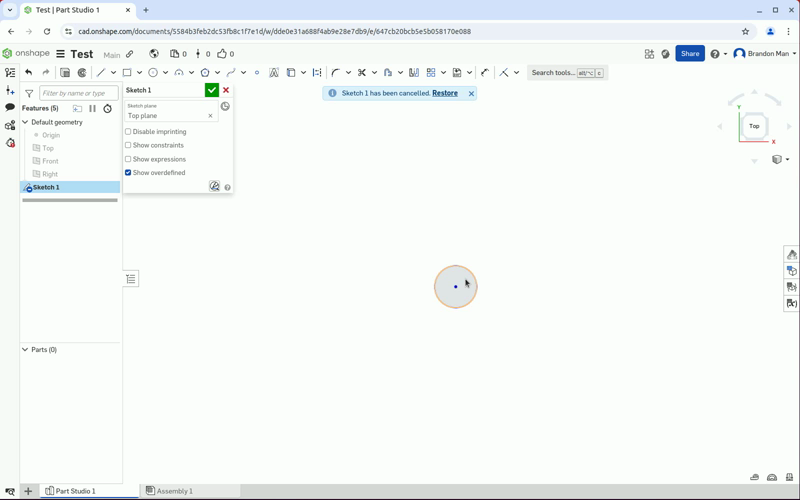
scroll(6)
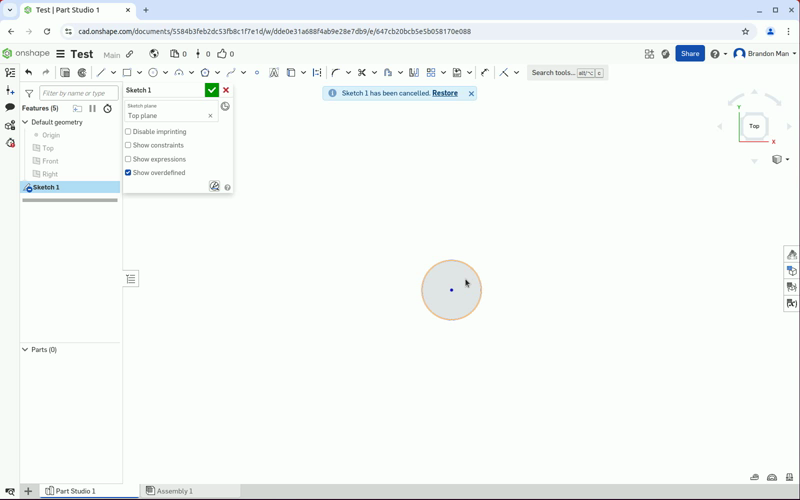
scroll(6)
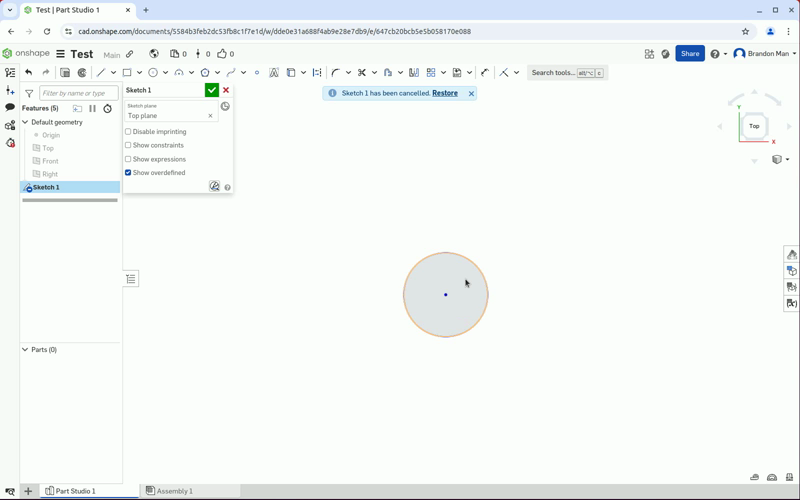
scroll(6)
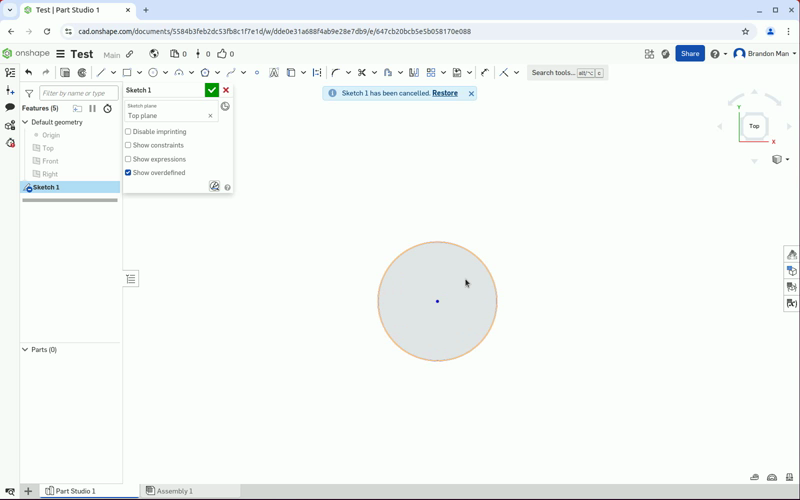
scroll(6)
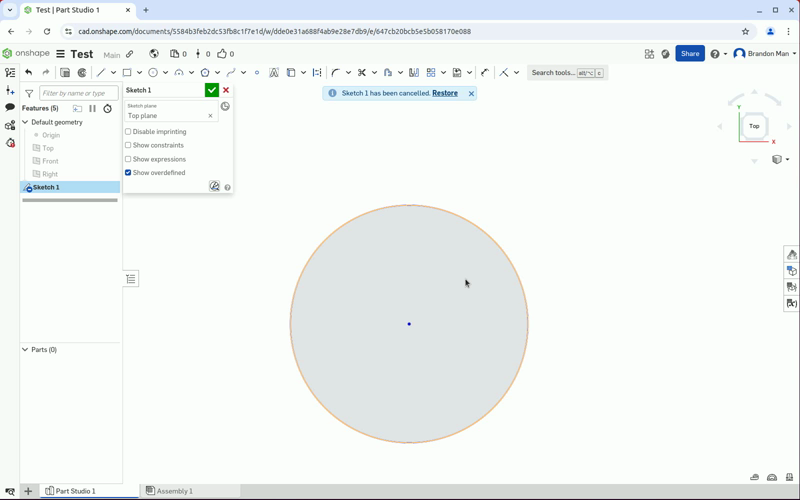
click(465, 278)
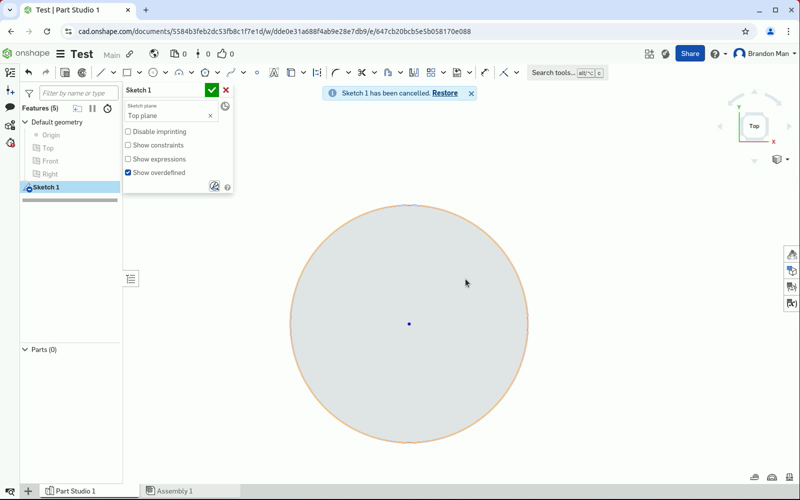
scroll(-6)
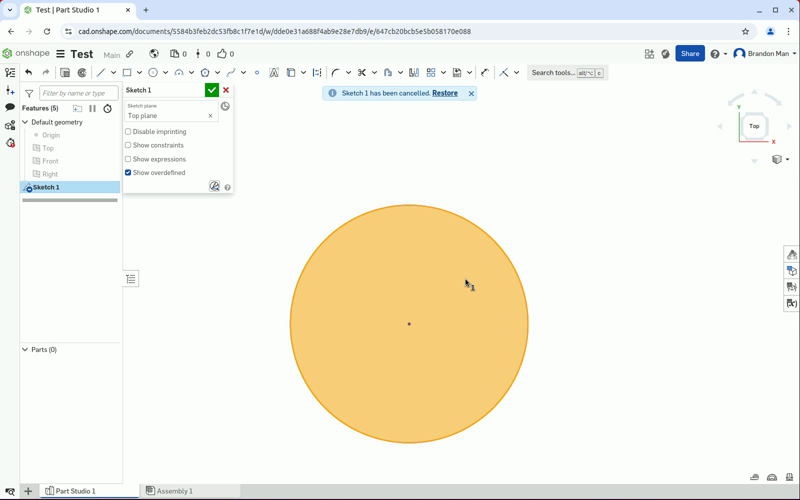
scroll(-6)
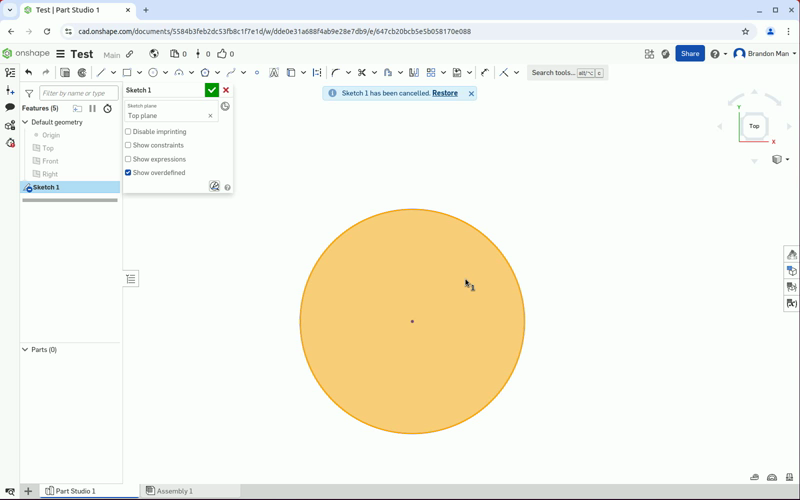
scroll(-6)
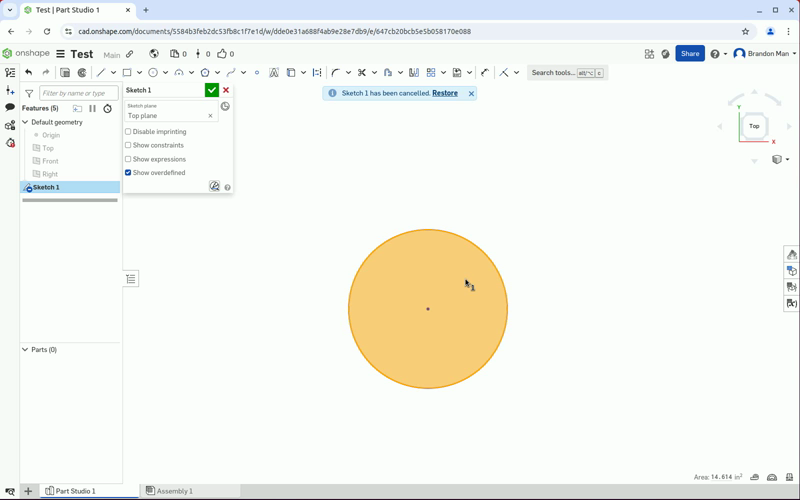
scroll(-6)
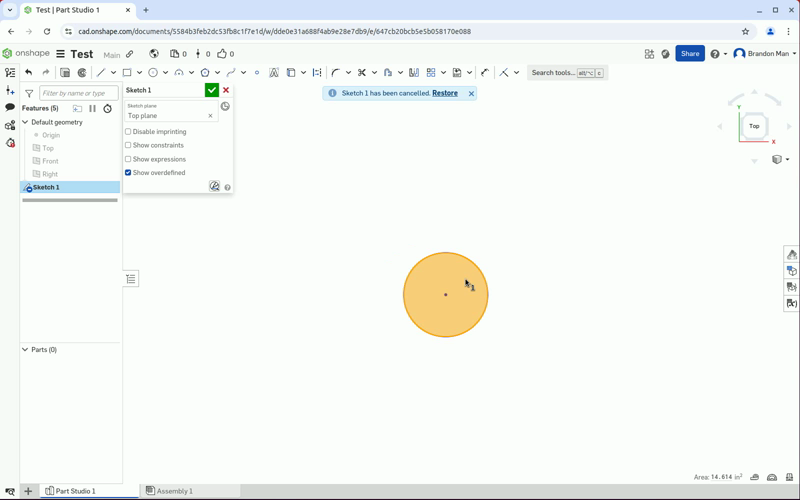
scroll(-6)
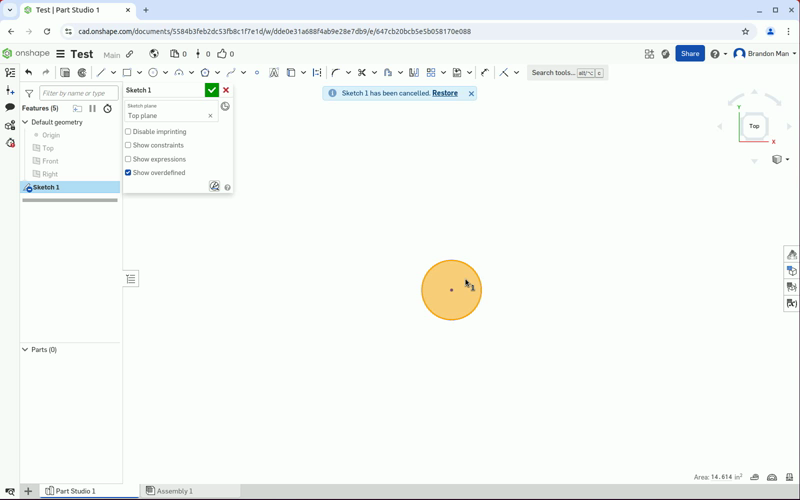
scroll(-6)
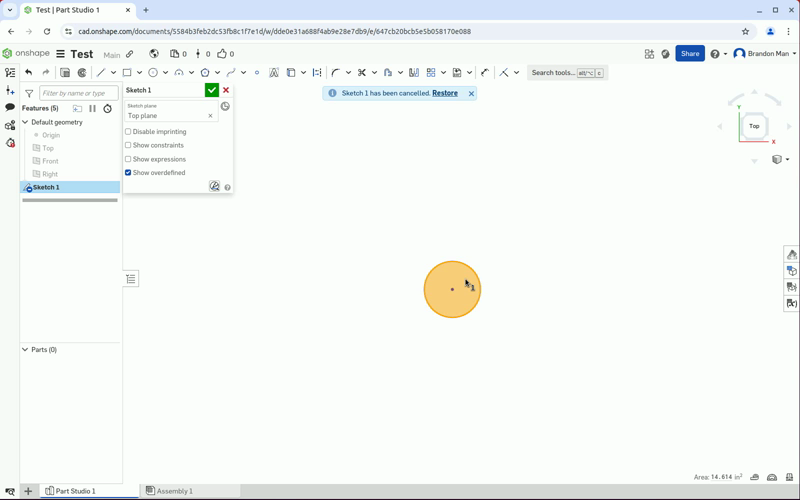
scroll(-6)
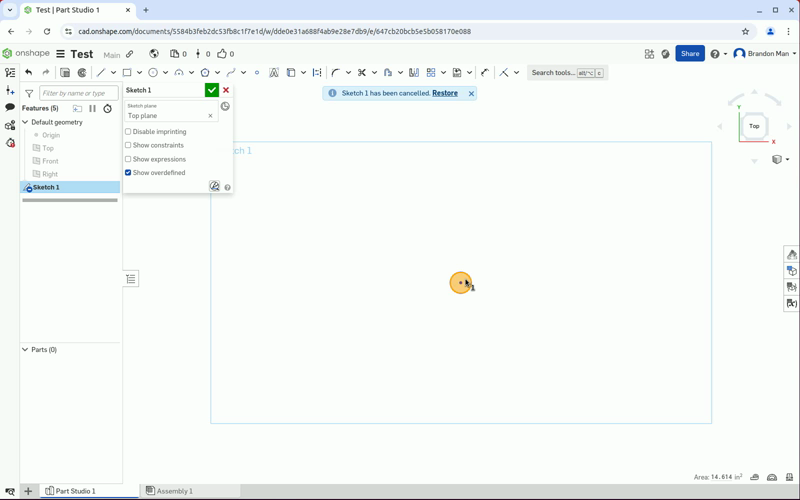
mouse_move(73, 352)
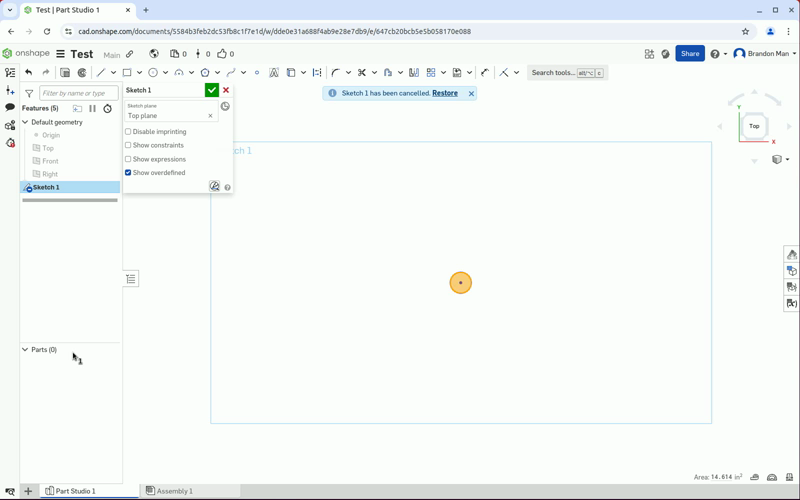
key(shift+y)
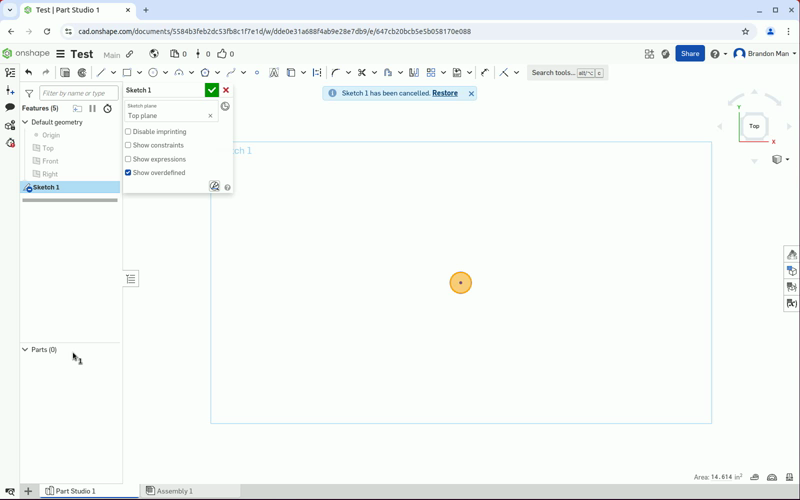
key(shift+e)
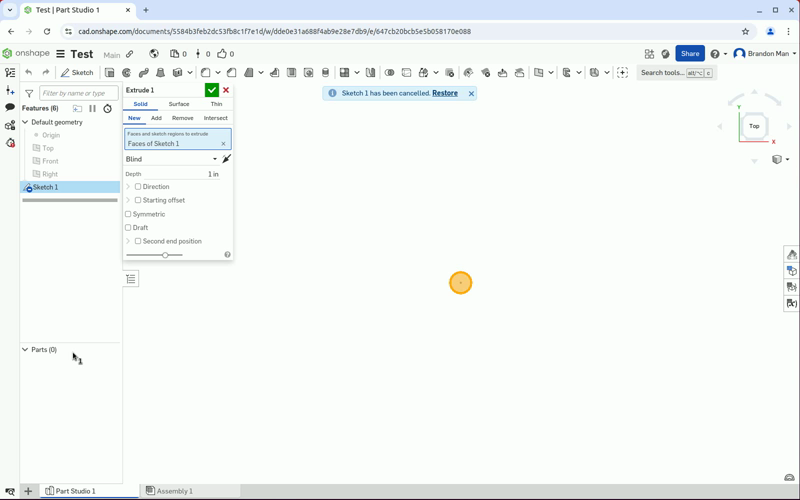
mouse_move(143, 106)
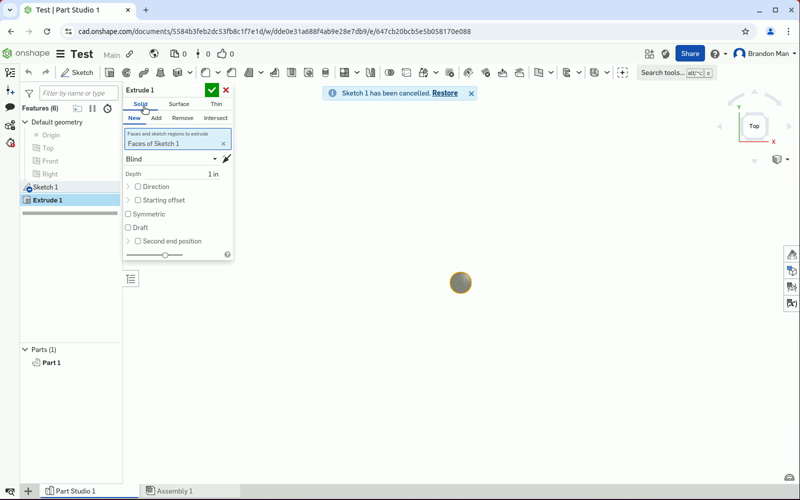
click(143, 106)
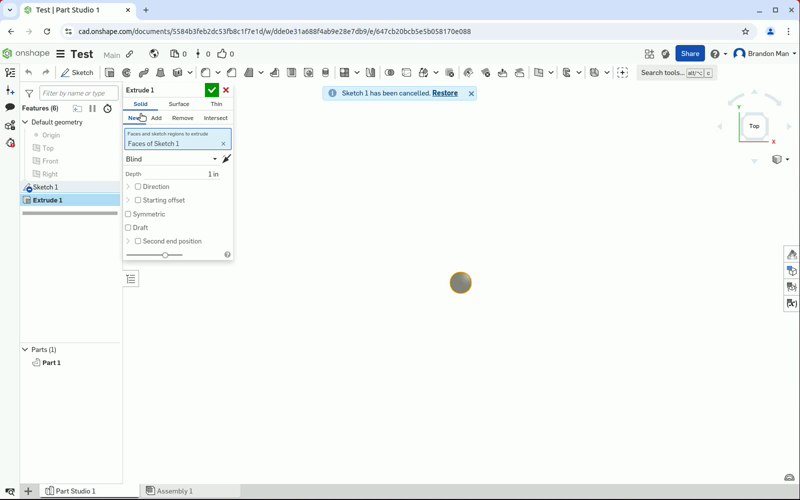
mouse_move(137, 120)
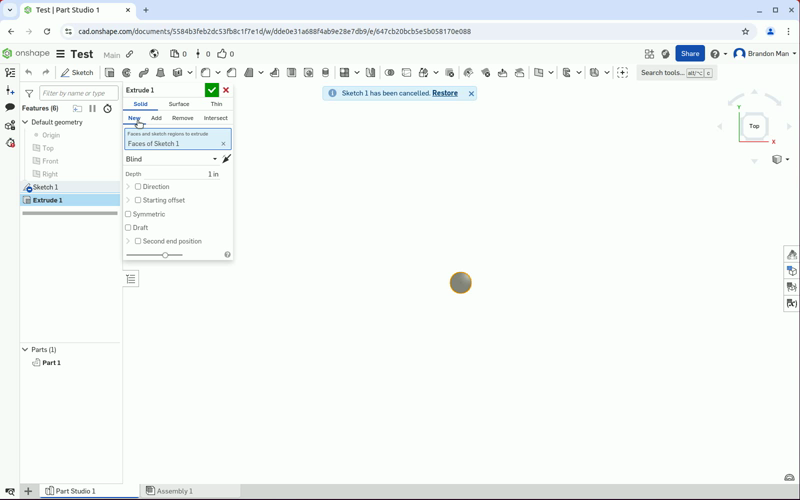
click(137, 120)
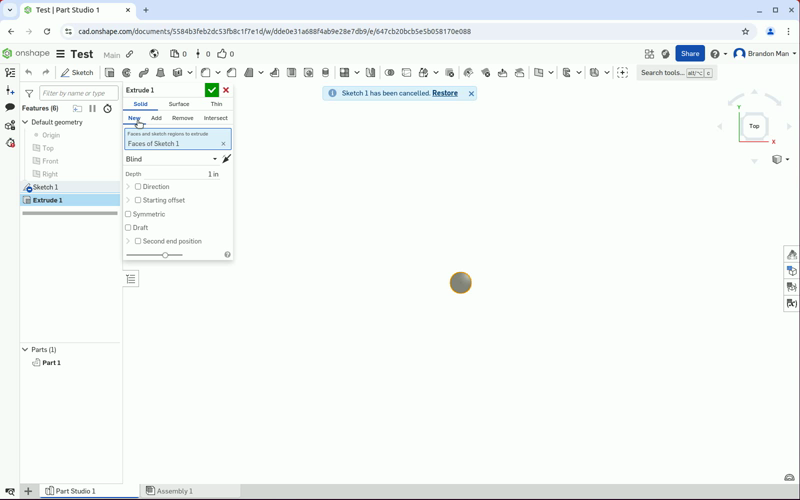
key(tab, 4)
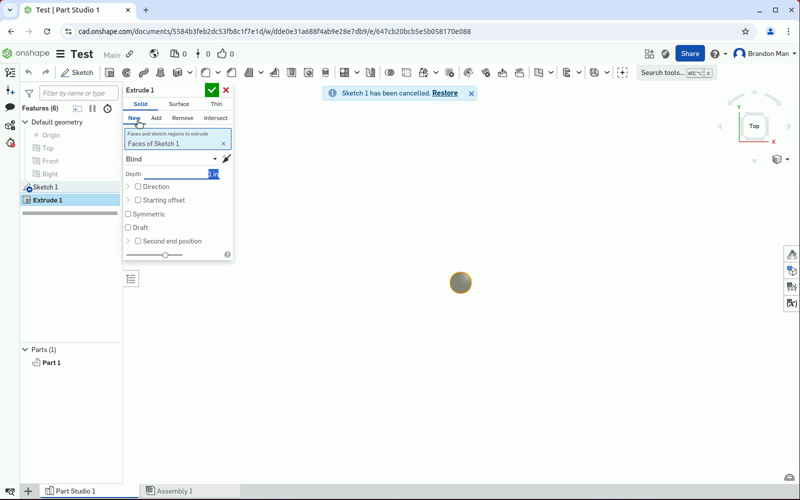
text(0.963)
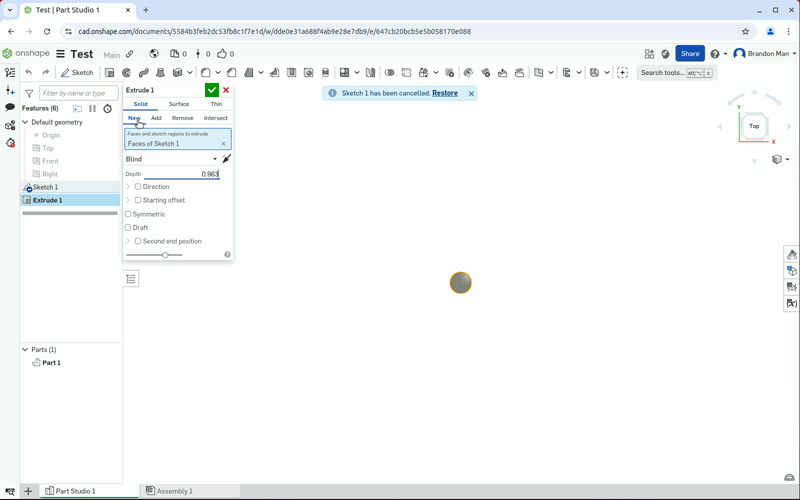
key(enter)
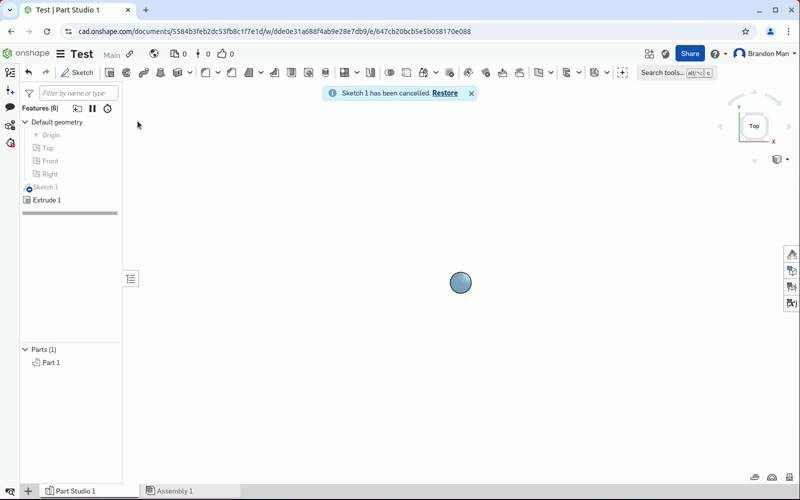
key(shift+h)
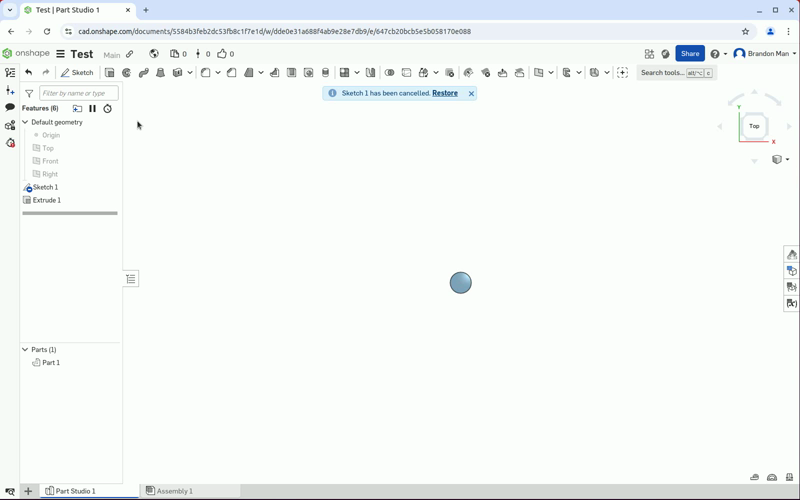
key(shift+h)
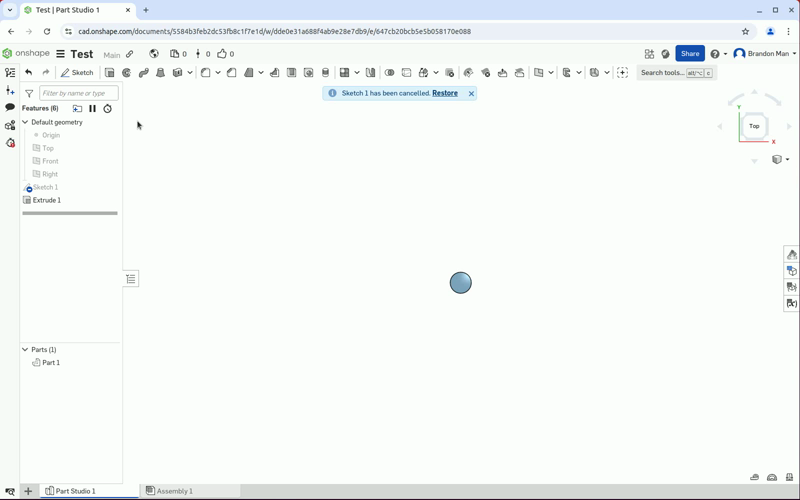
mouse_move(73, 189)
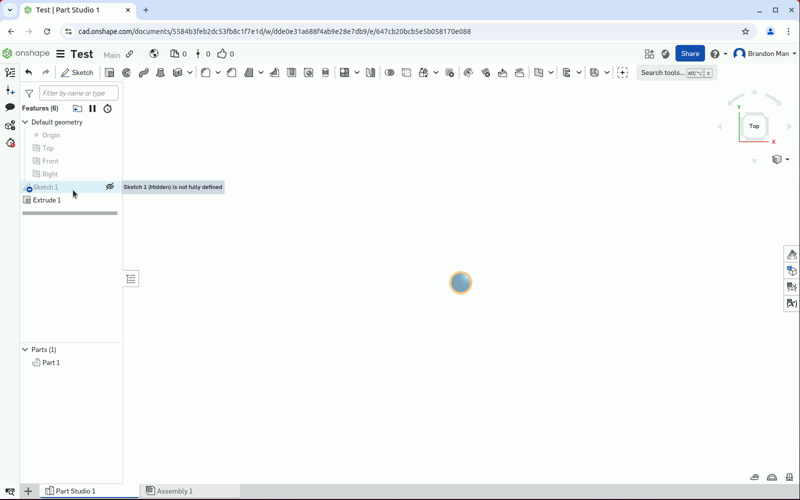
click(73, 189)
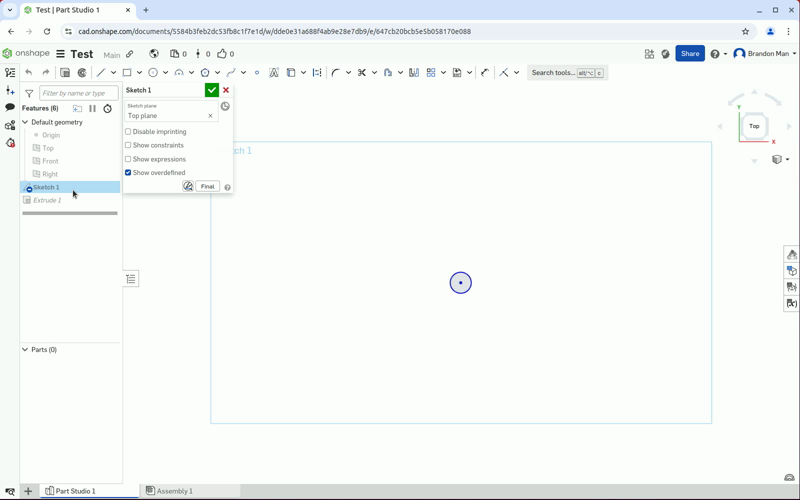
mouse_move(229, 92)
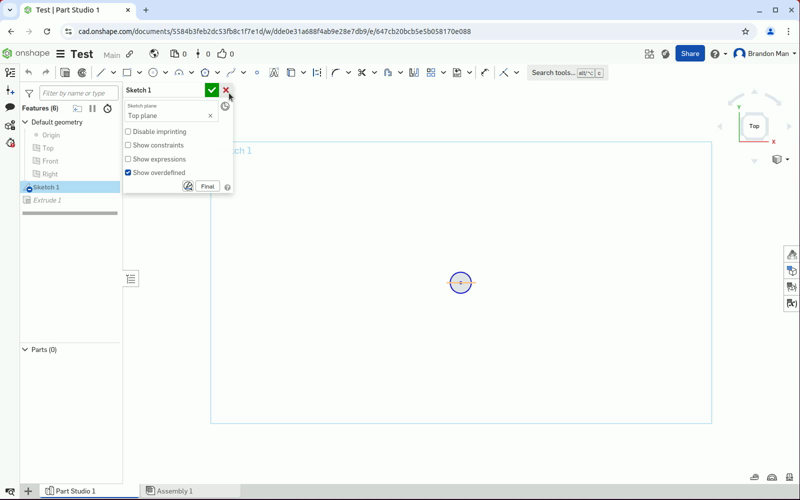
click(229, 92)
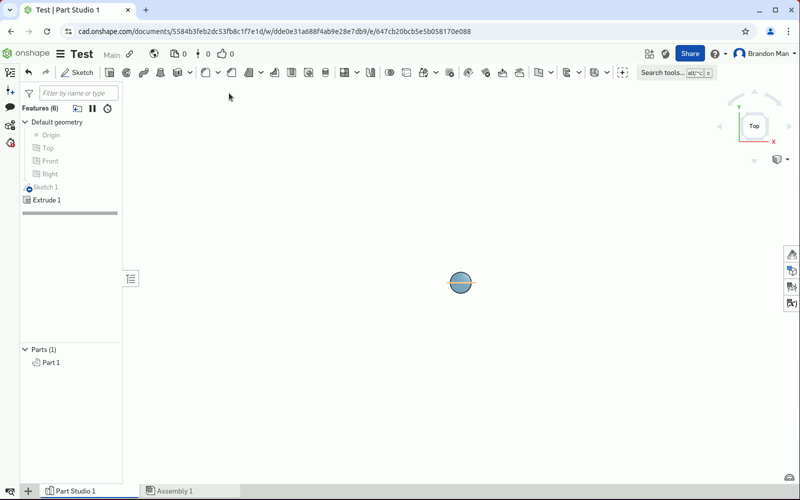
mouse_move(541, 75)
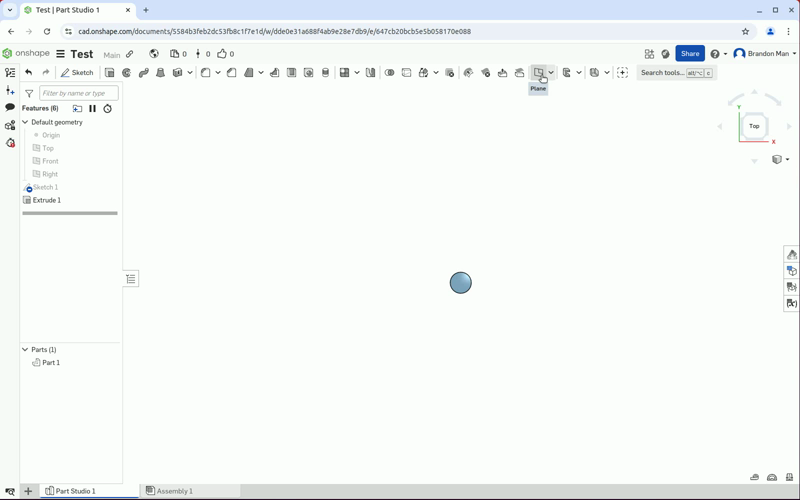
click(541, 75)
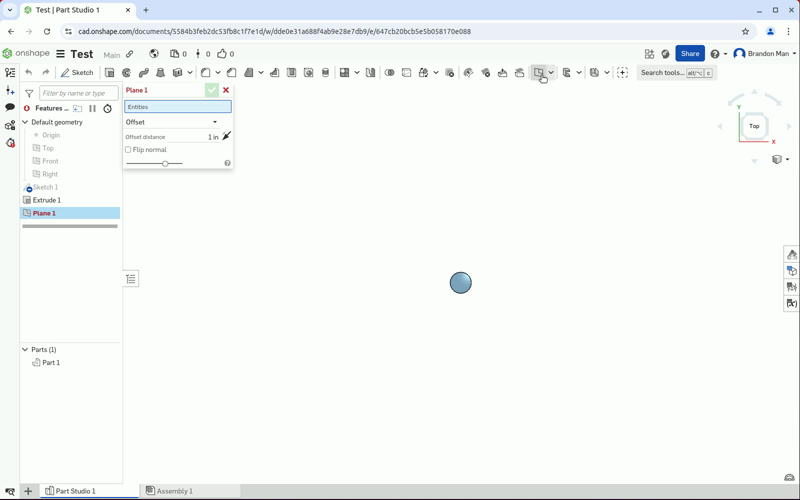
mouse_move(73, 150)
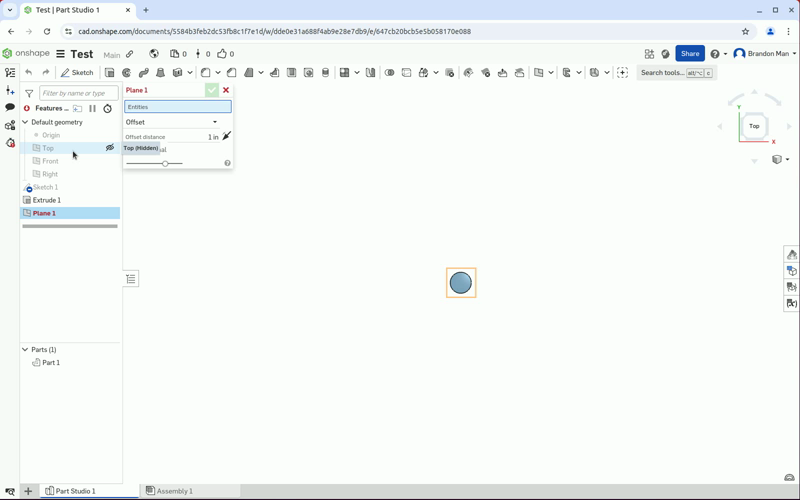
click(73, 150)
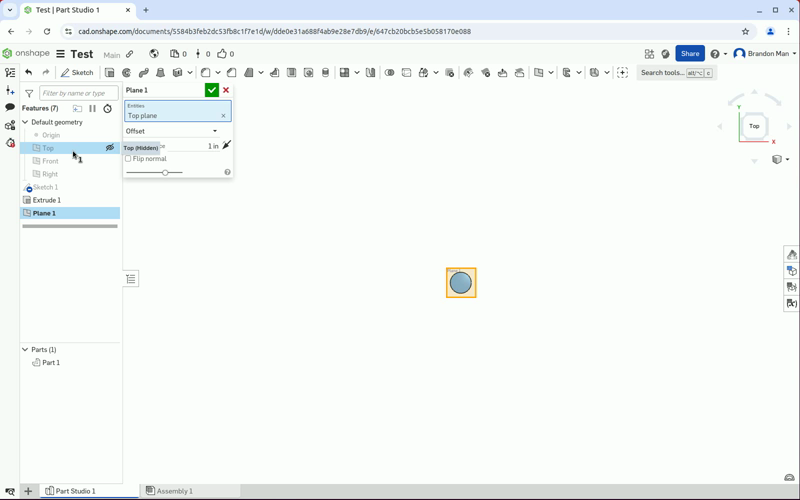
key(tab, 2)
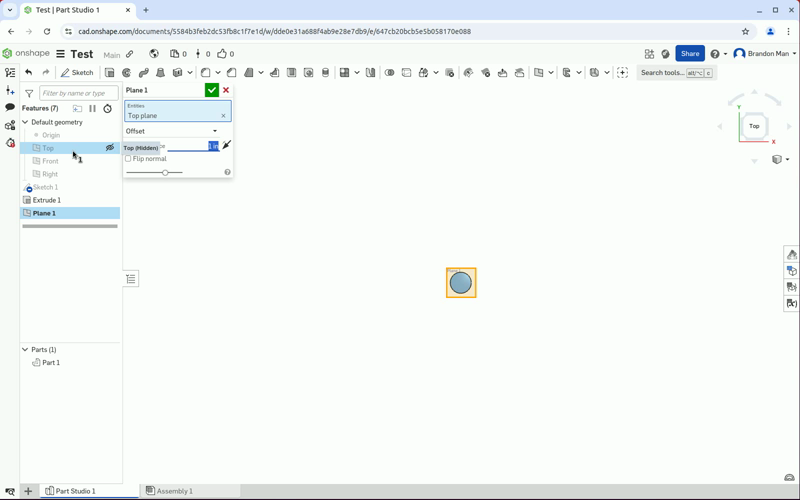
text(0.955)
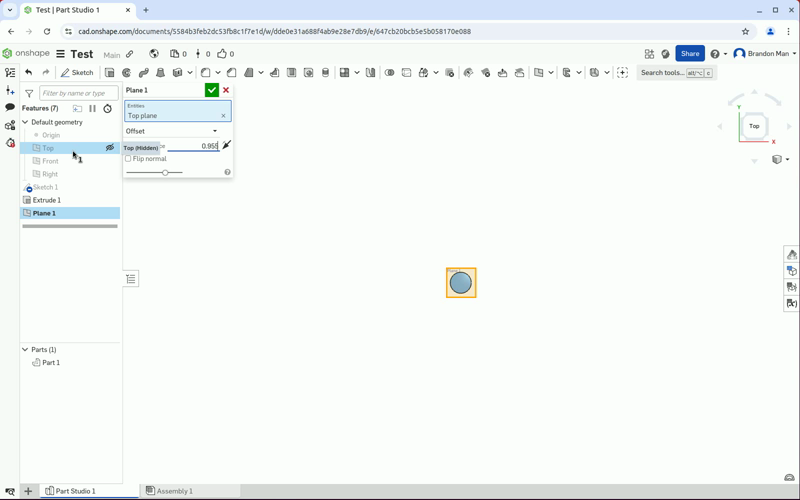
key(enter, 2)
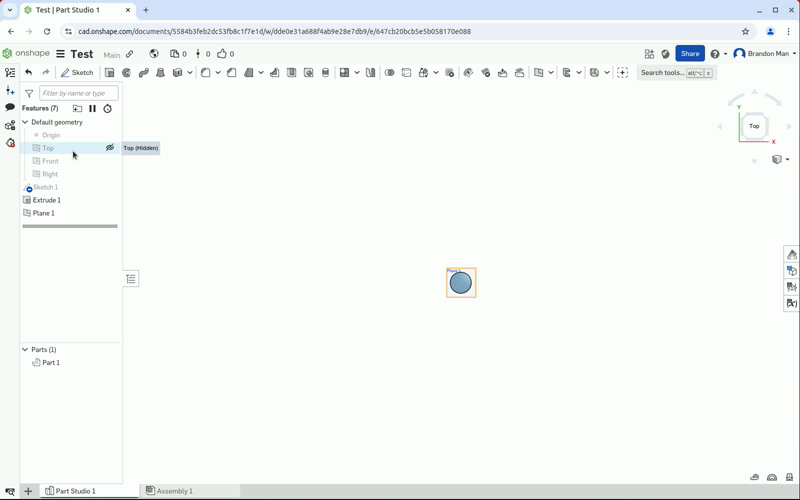
key(shift+s)
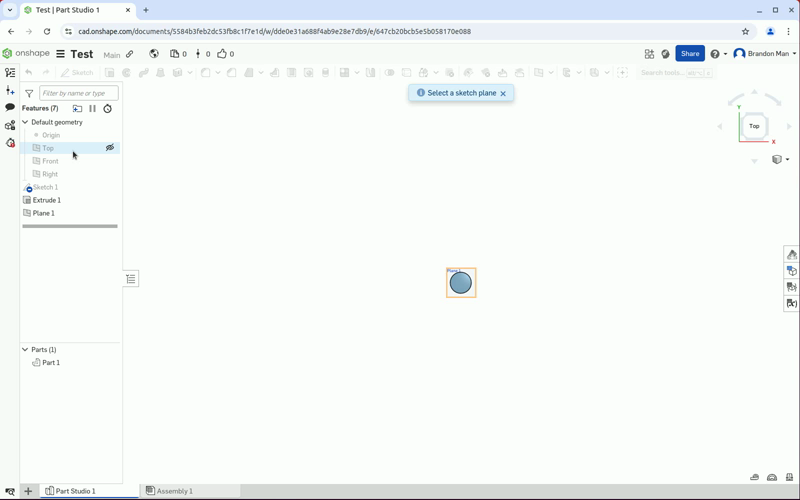
mouse_move(73, 215)
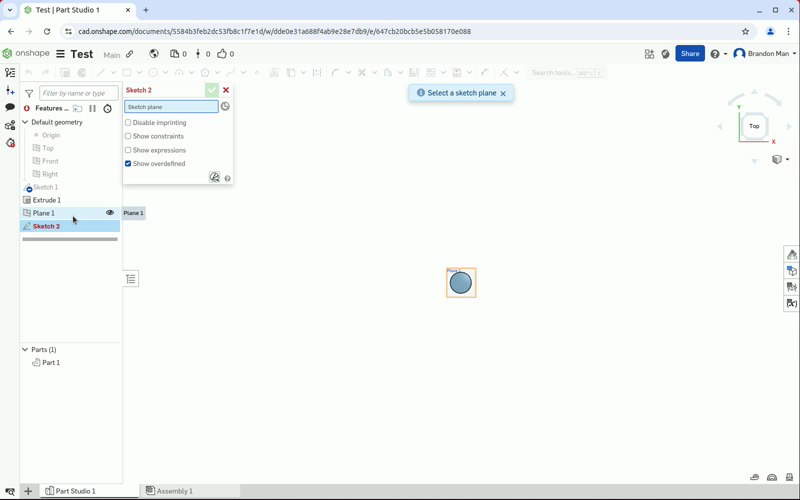
click(73, 215)
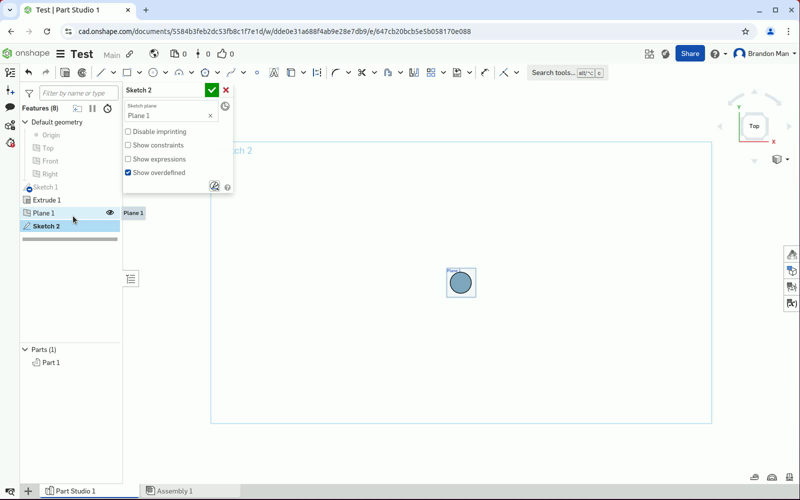
mouse_move(73, 352)
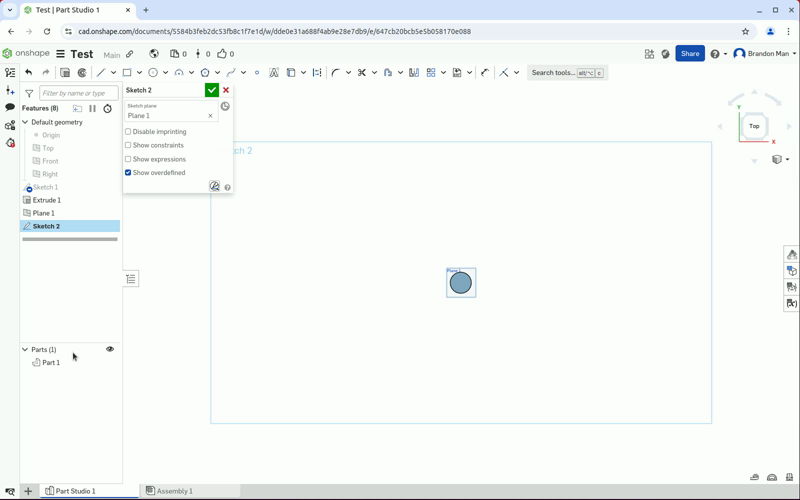
key(y)
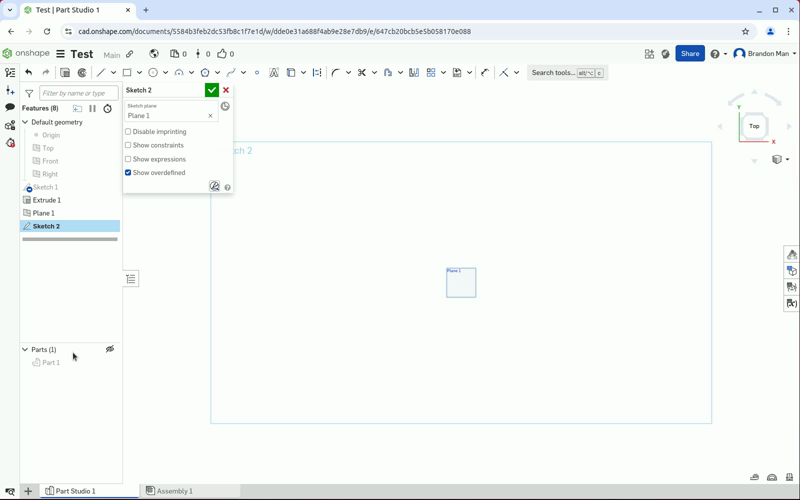
key(c)
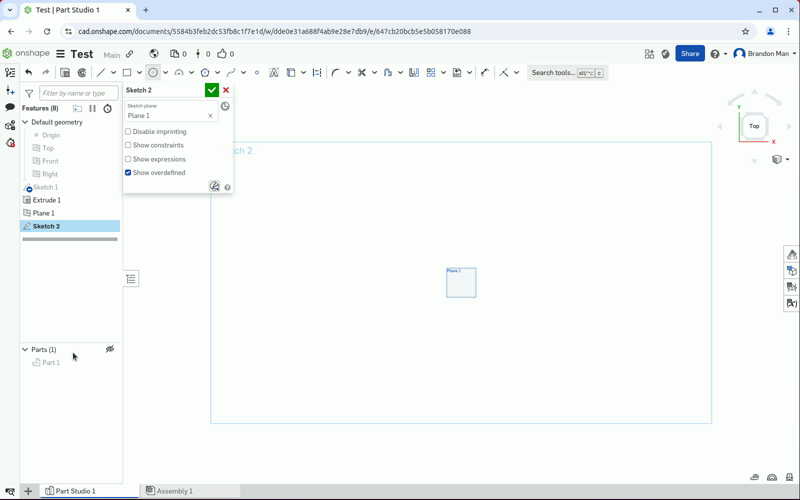
key_down(shift)
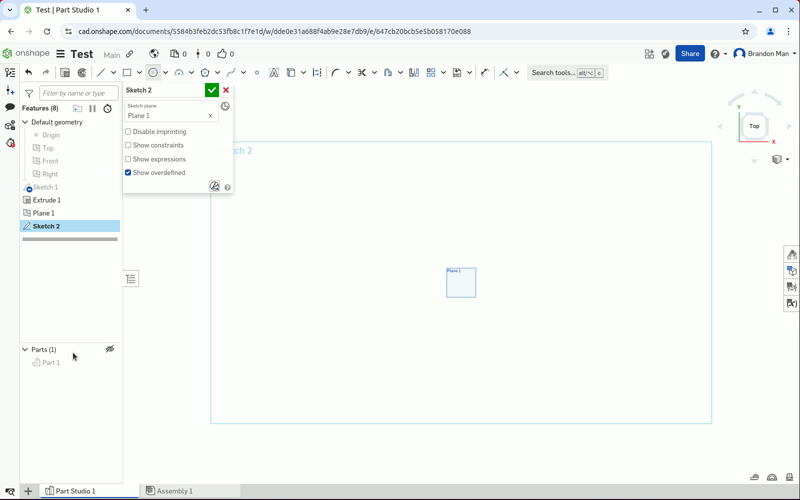
mouse_move(460, 282)
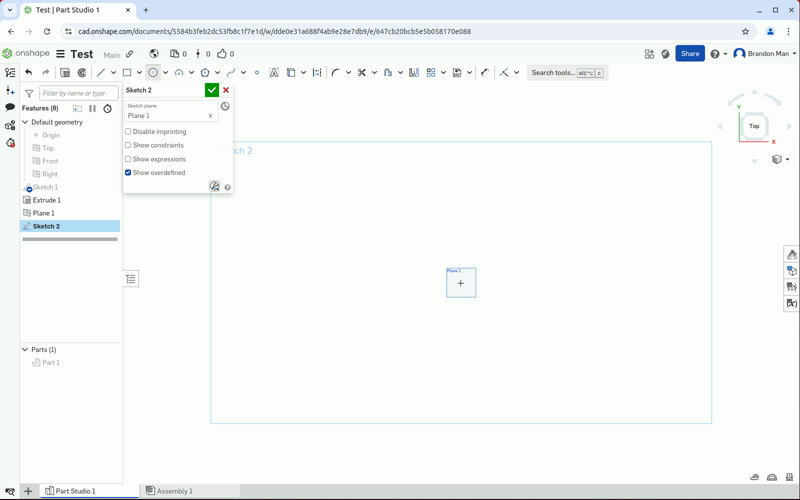
click(460, 282)
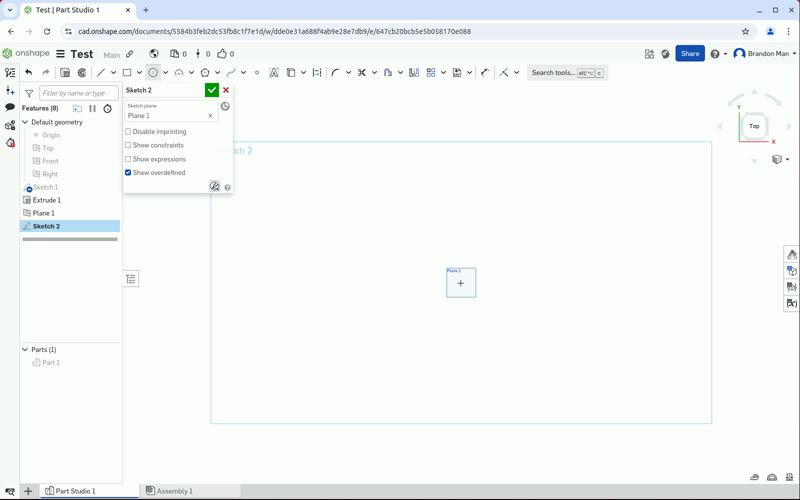
key_up(shift)
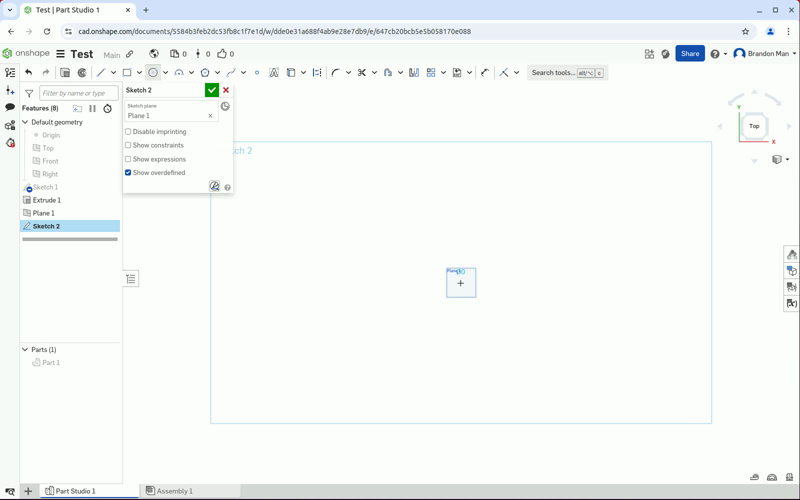
mouse_move(468, 282)
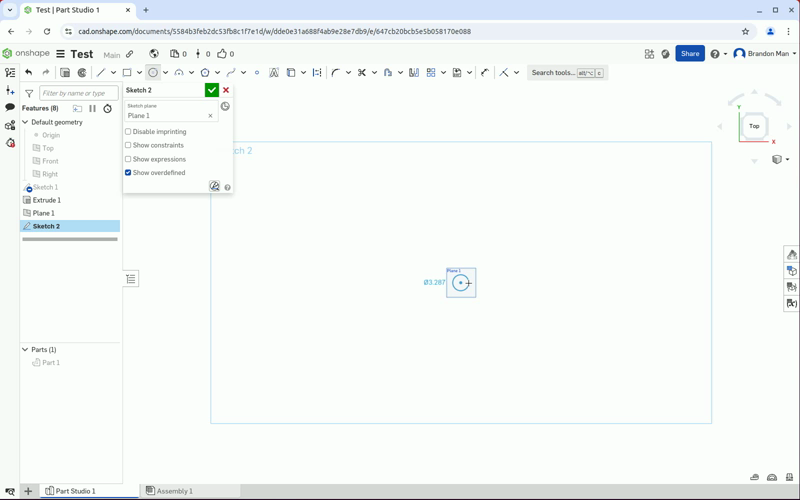
click(468, 282)
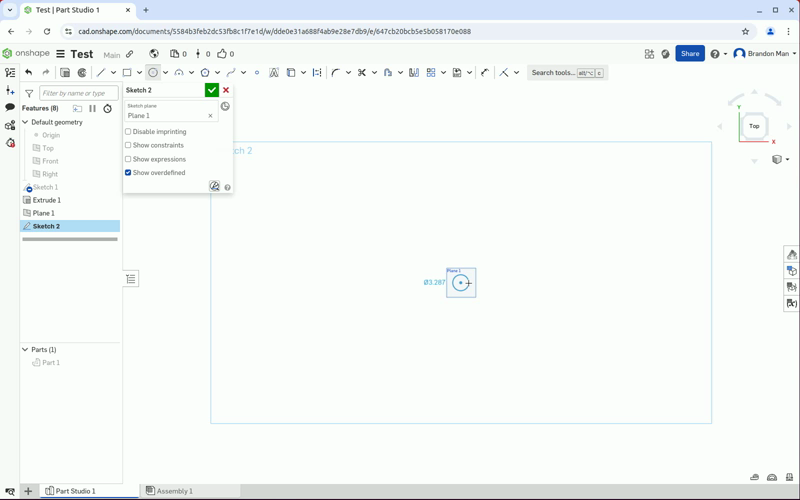
key(esc)
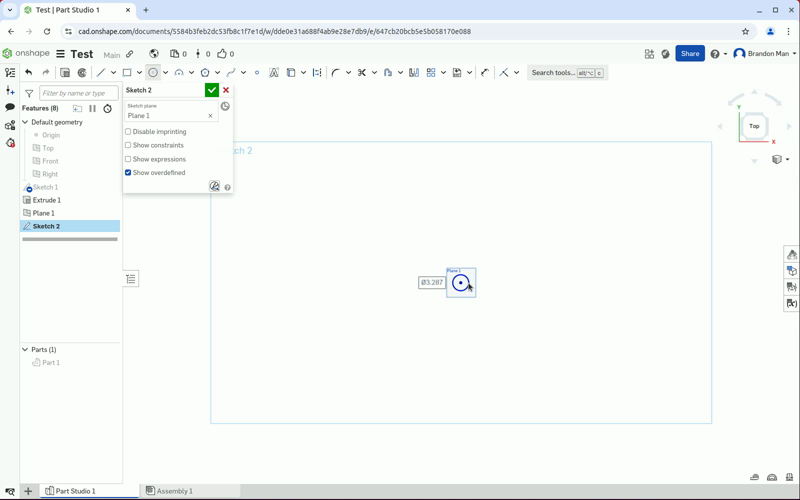
mouse_move(461, 288)
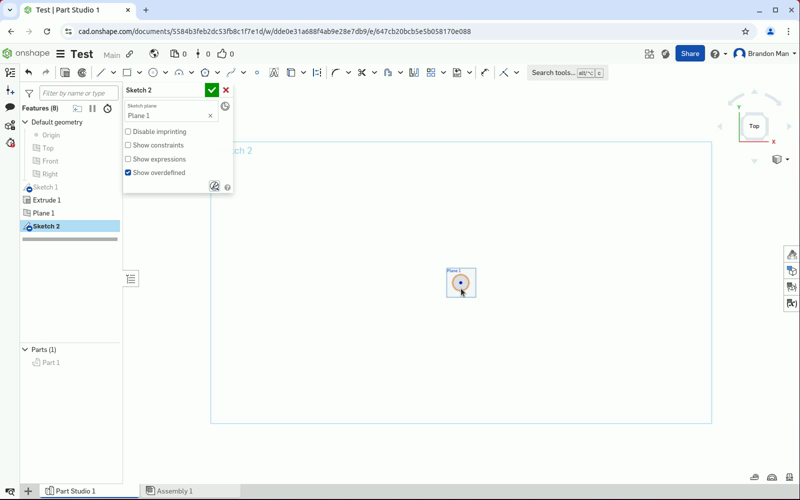
scroll(6)
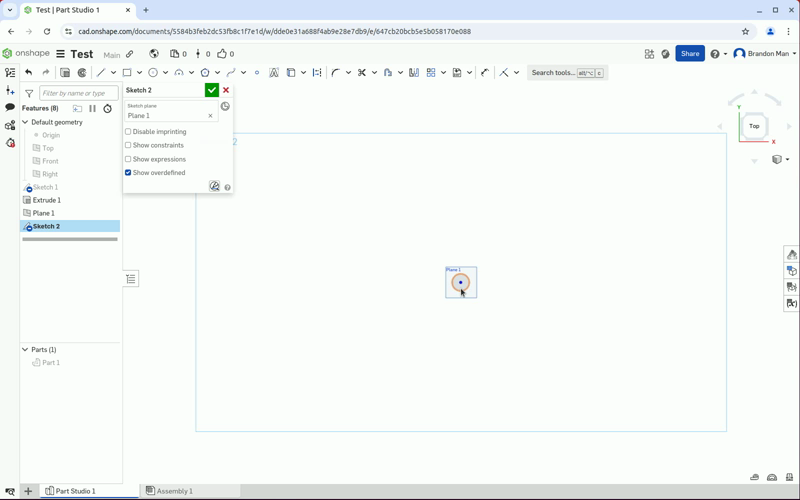
scroll(6)
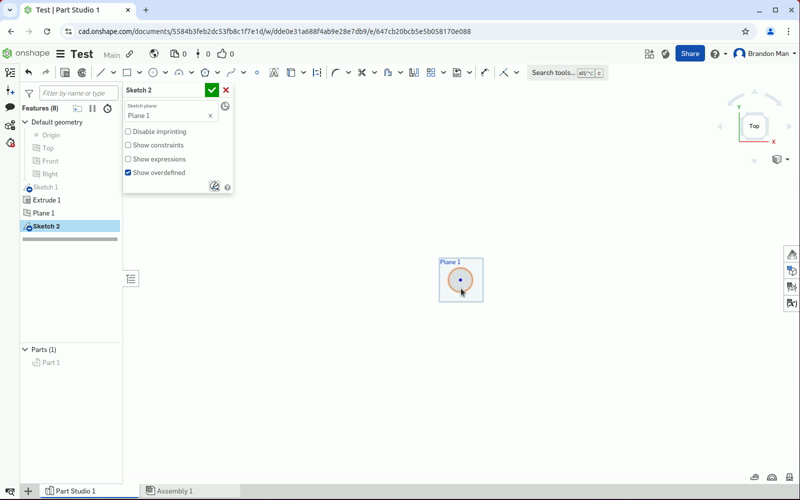
scroll(6)
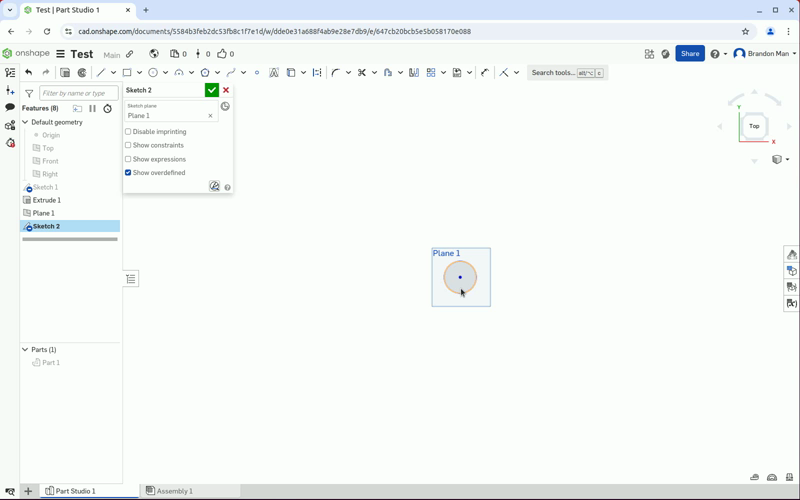
scroll(6)
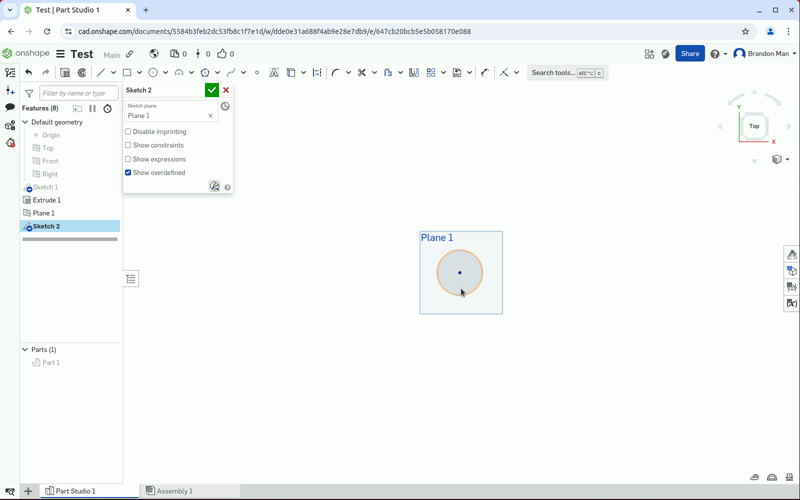
scroll(6)
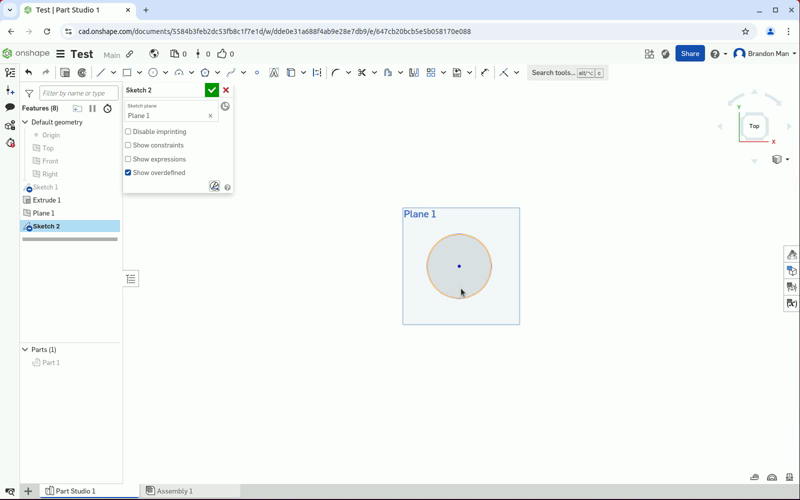
scroll(6)
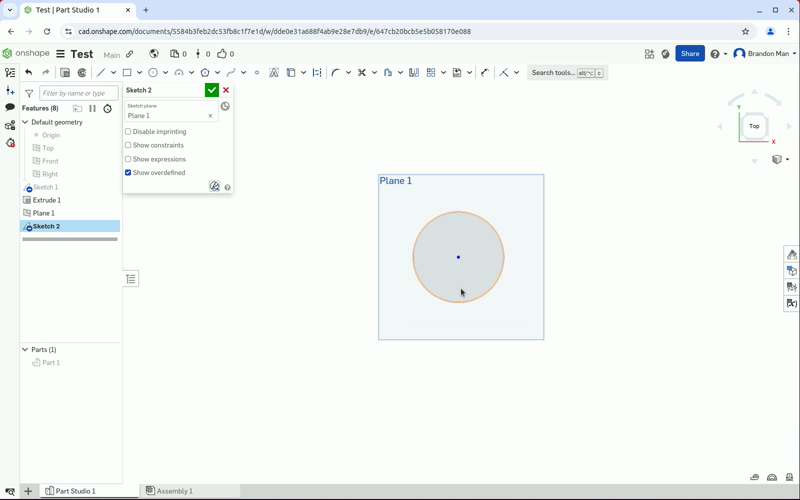
scroll(6)
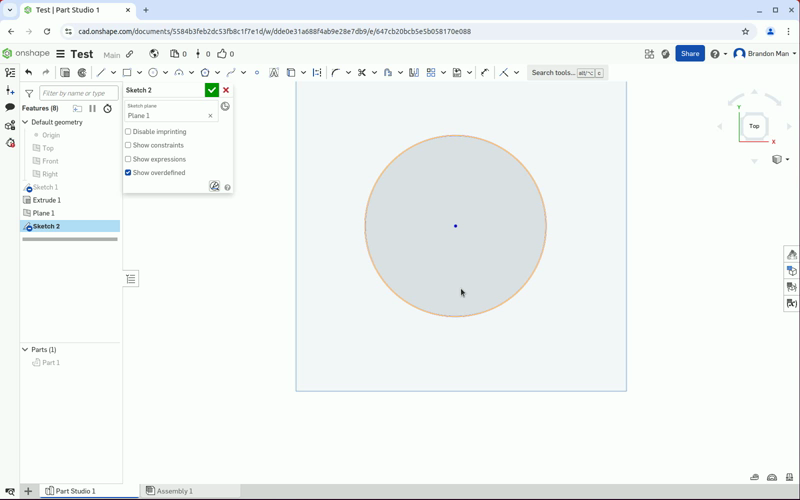
click(461, 288)
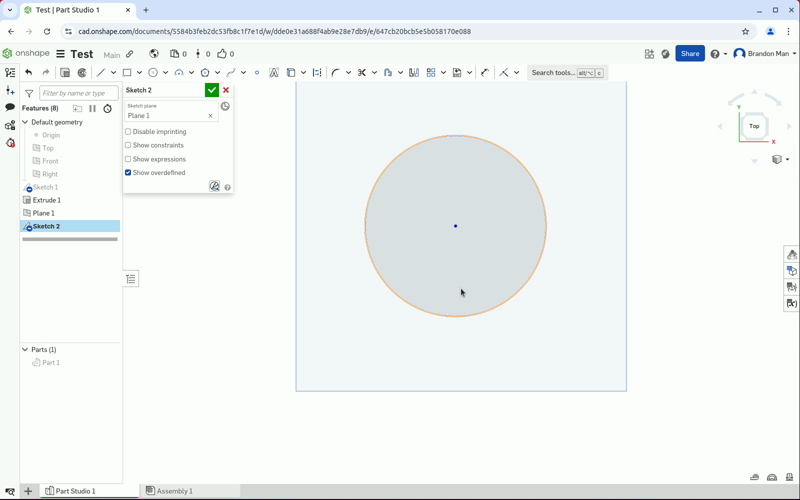
scroll(-6)
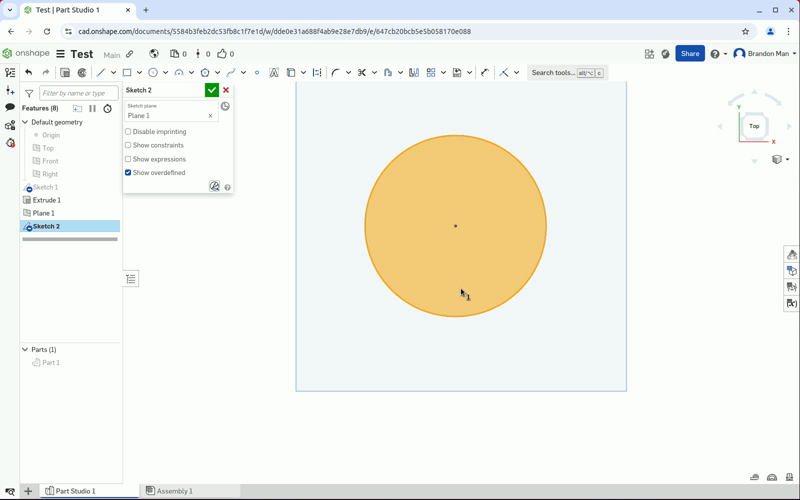
scroll(-6)
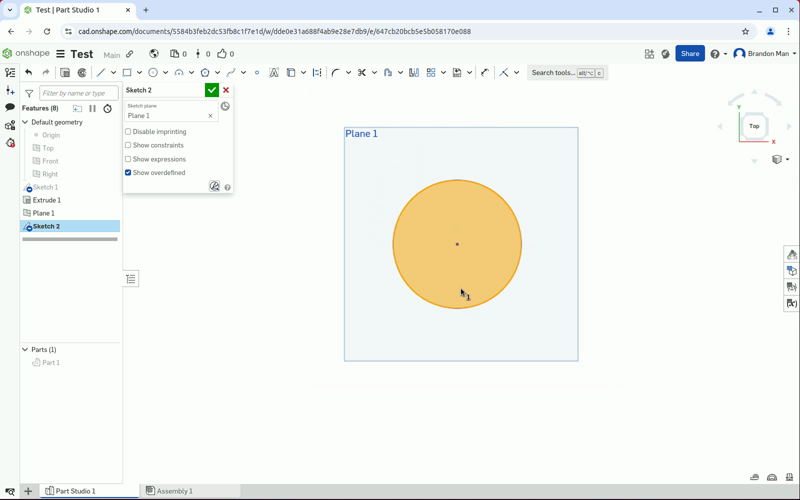
scroll(-6)
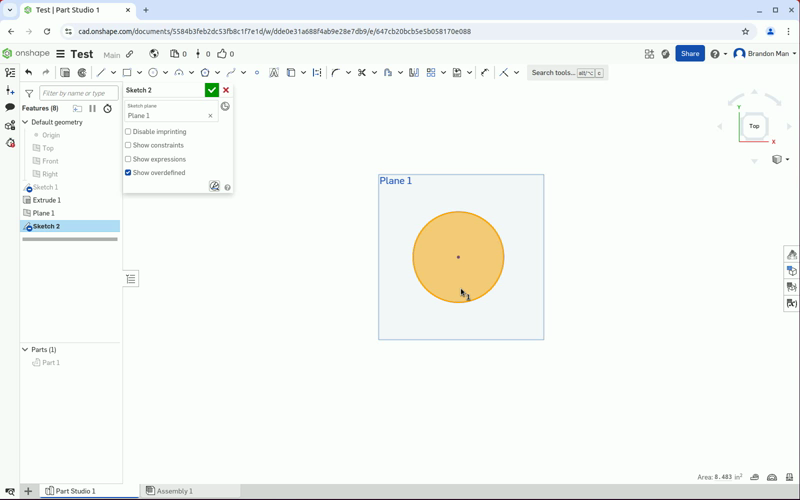
scroll(-6)
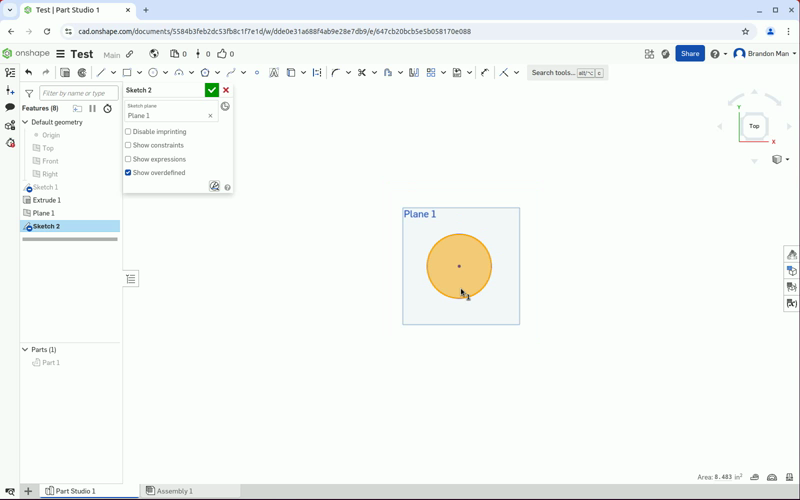
scroll(-6)
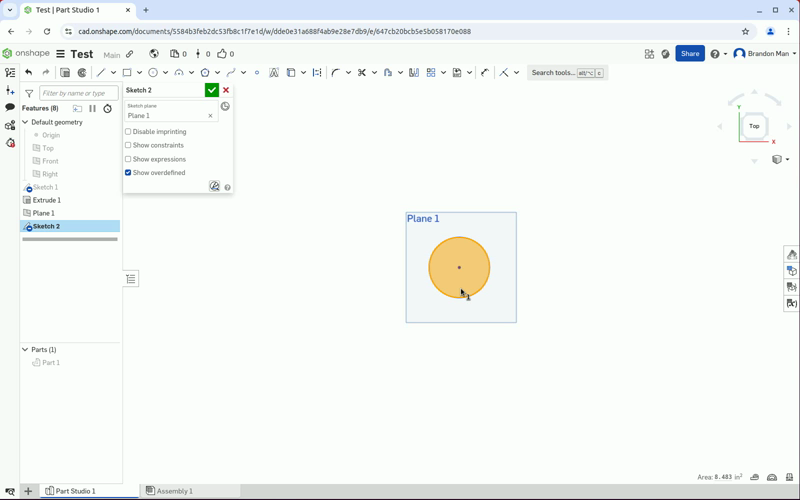
scroll(-6)
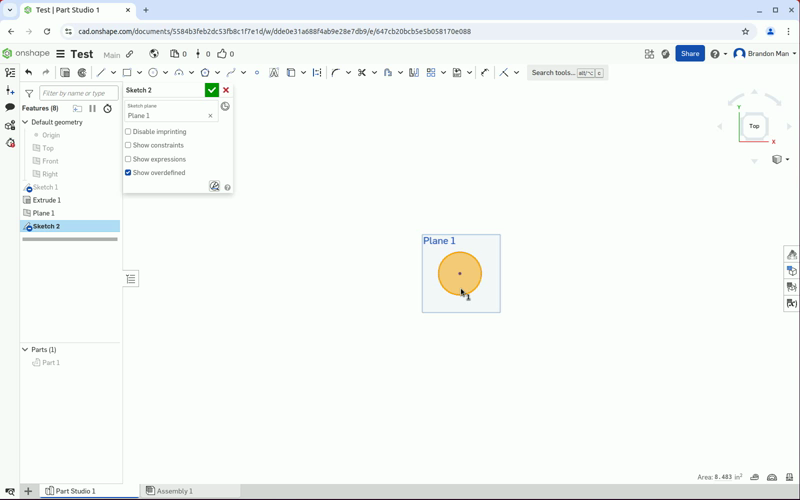
scroll(-6)
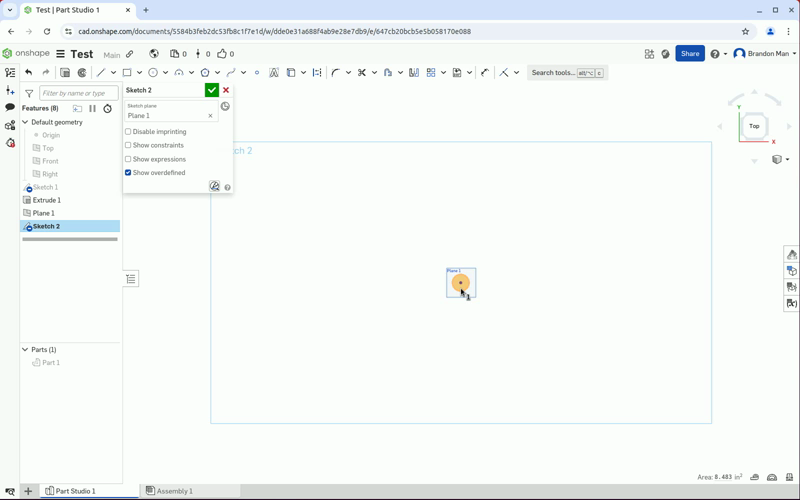
mouse_move(73, 352)
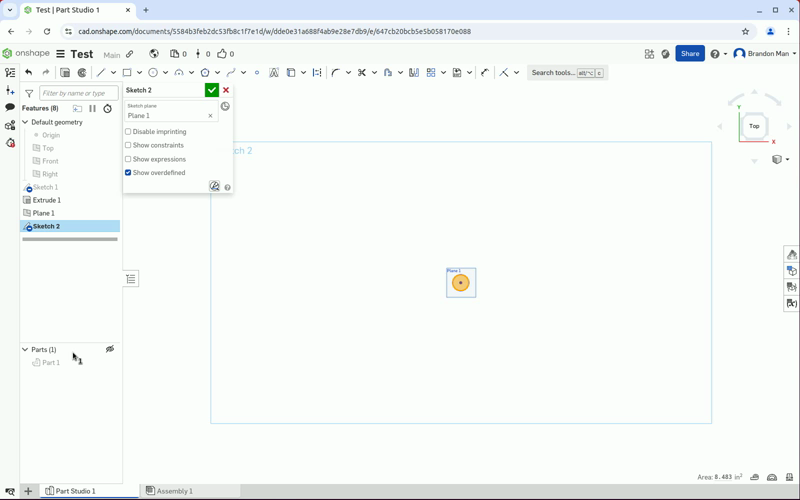
key(shift+y)
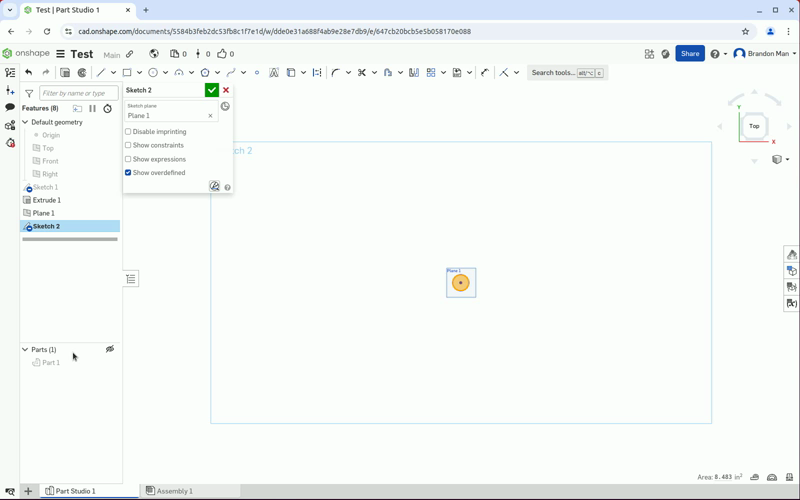
key(shift+e)
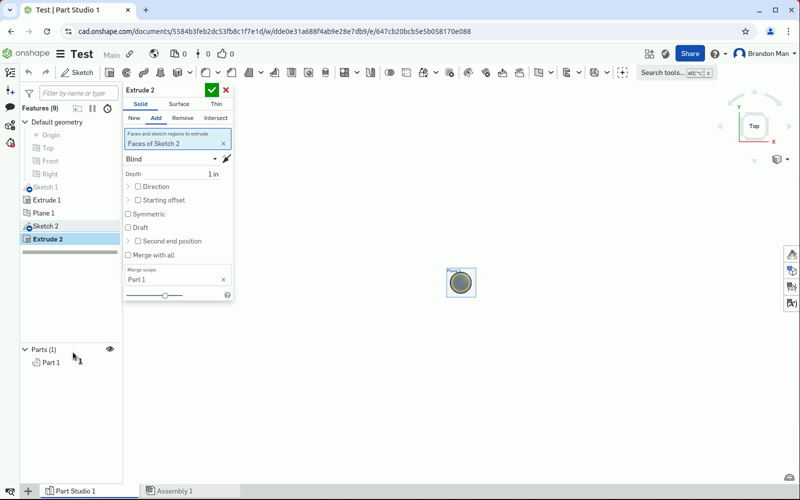
mouse_move(143, 106)
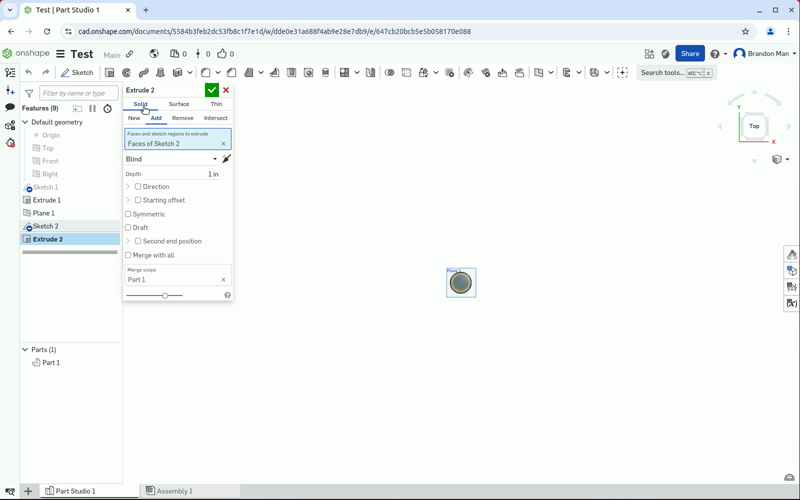
click(143, 106)
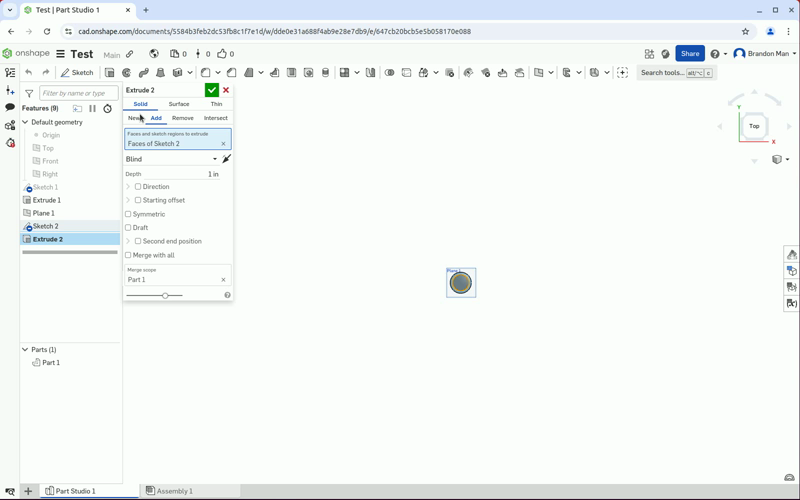
mouse_move(137, 120)
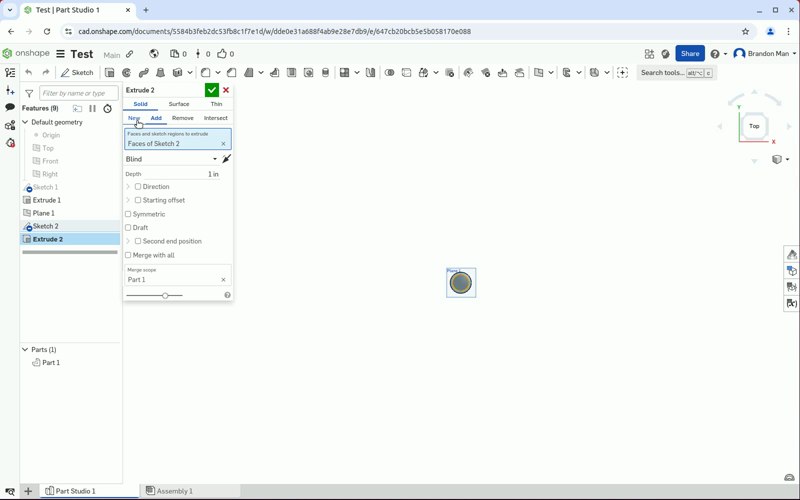
click(137, 120)
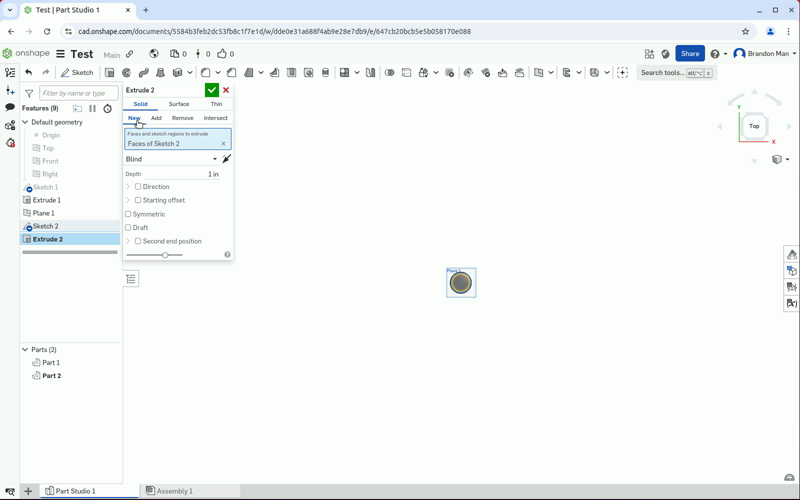
key(tab, 4)
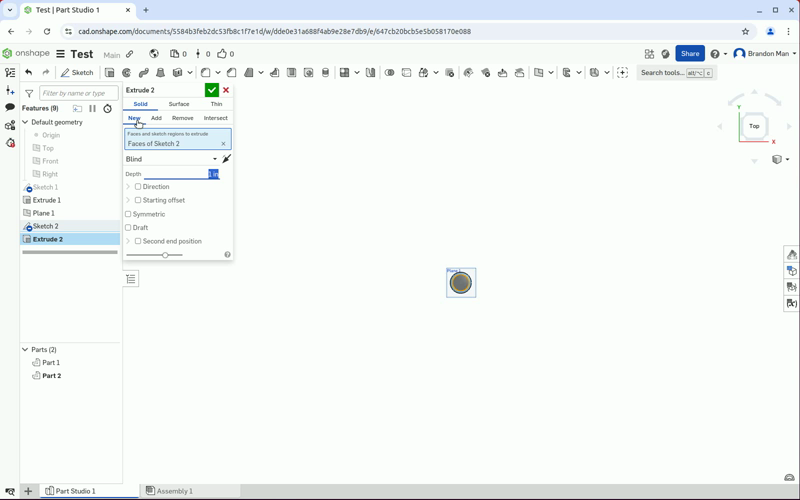
text(2.648)
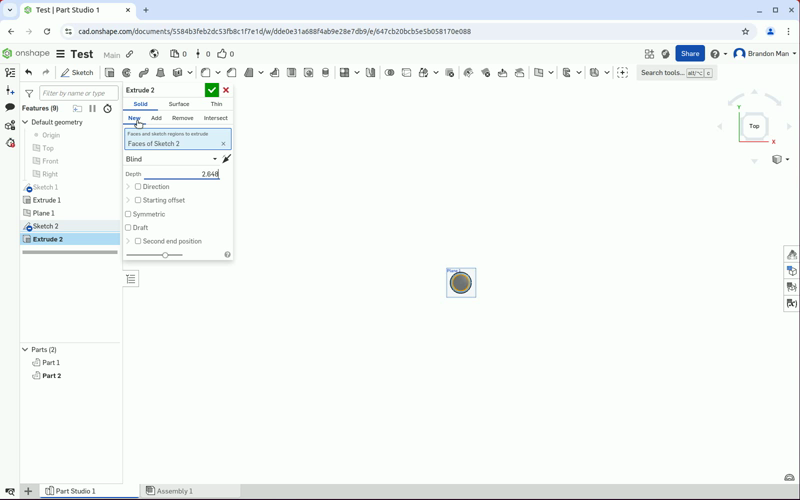
key(enter)
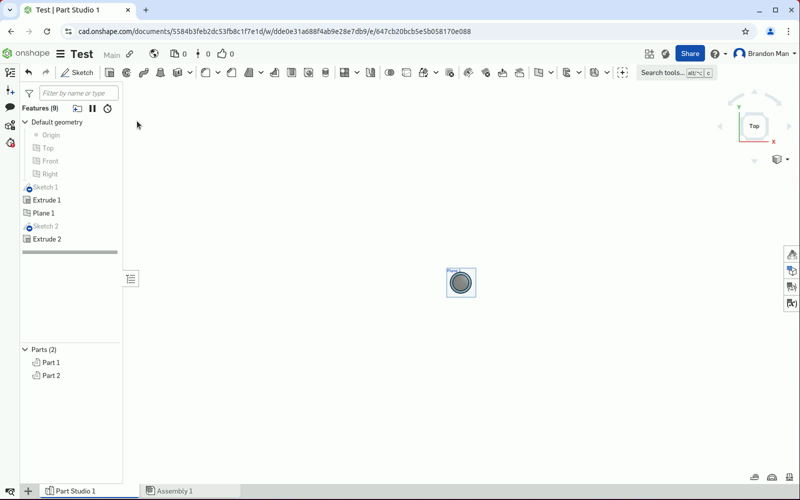
key(shift+h)
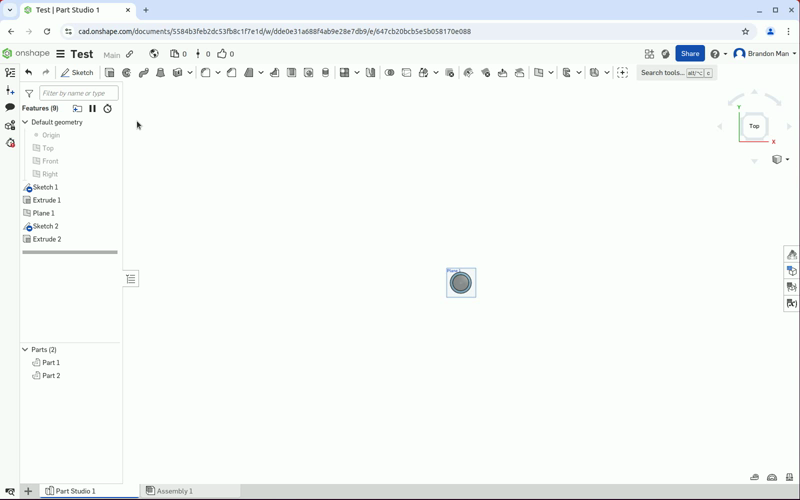
key(shift+h)
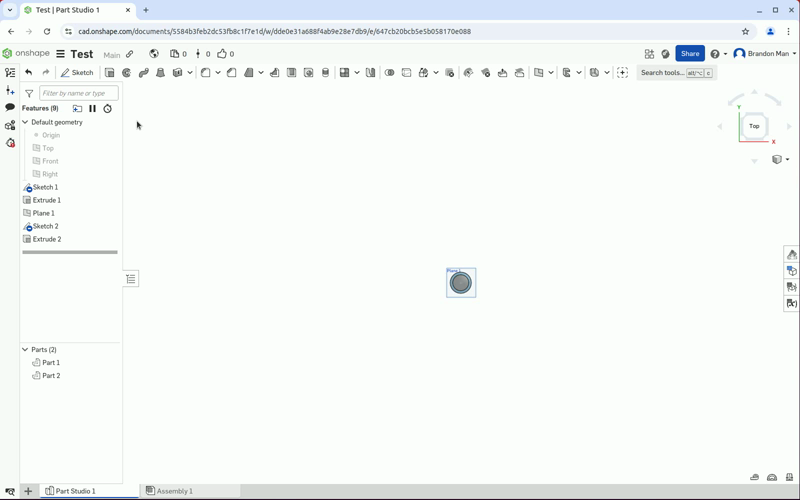
key(shift+7)
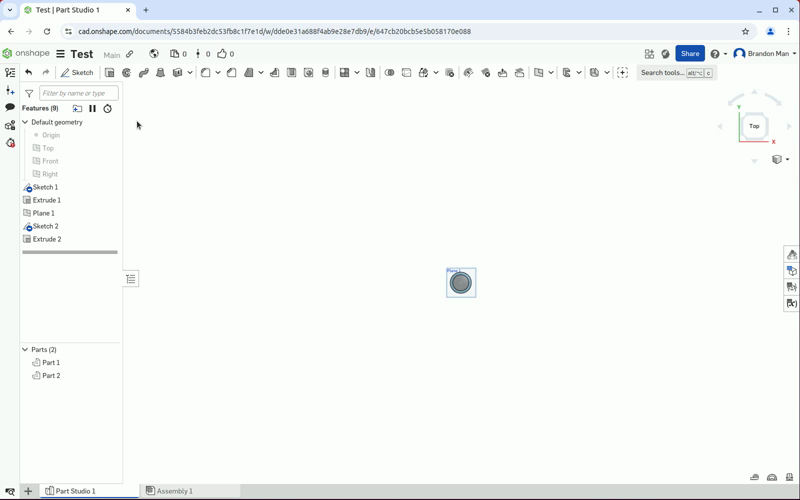
key(up, 3)
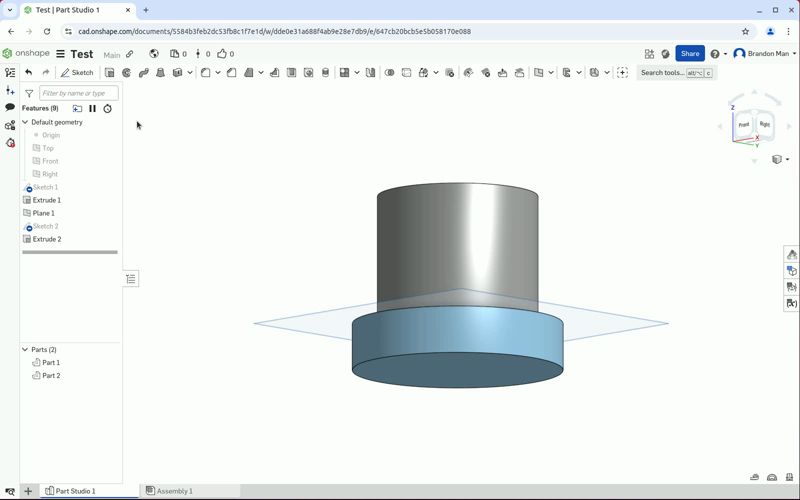
key(left, 3)
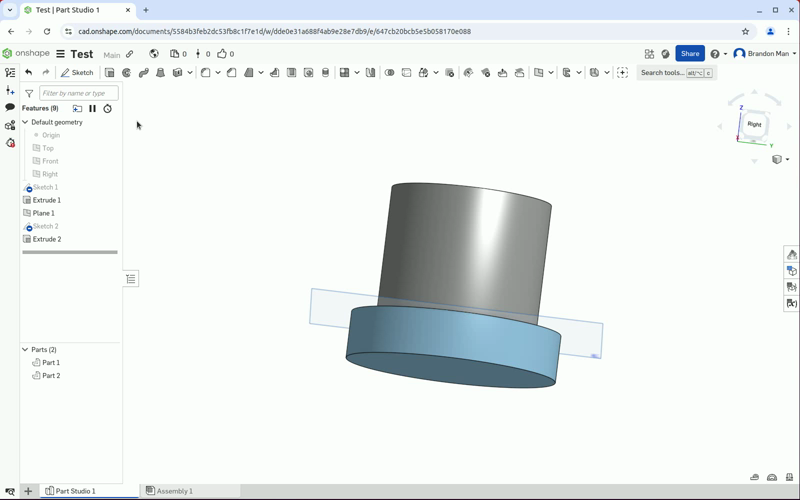
key(right, 3)
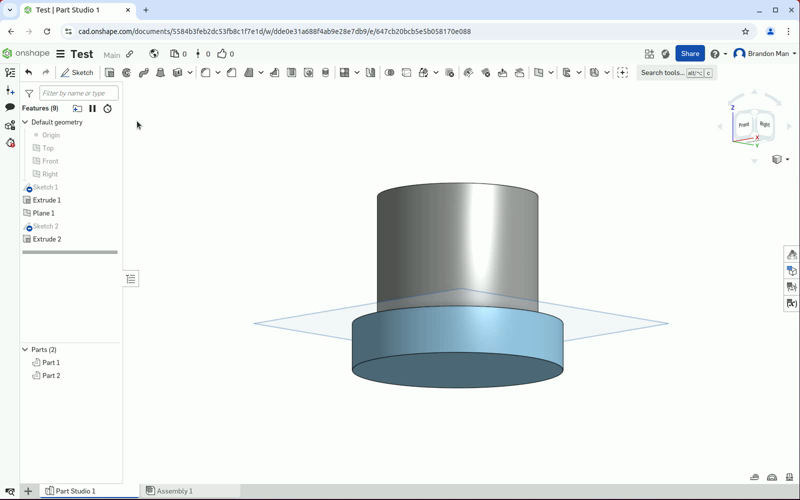
key(down, 3)
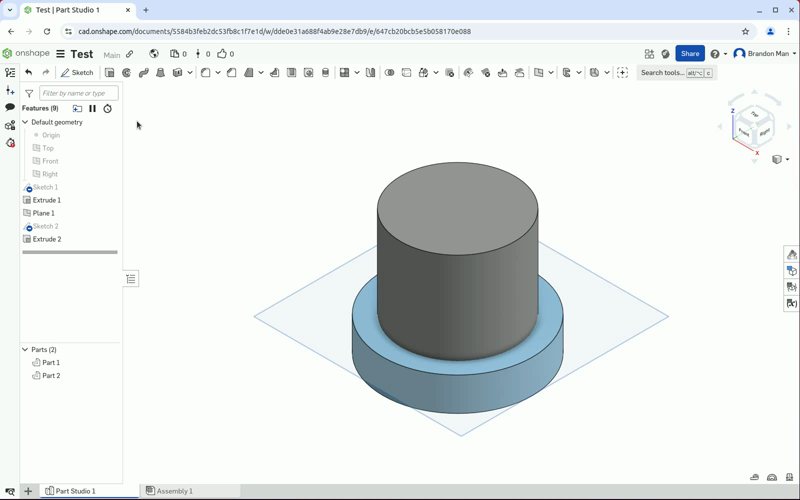
mouse_move(73, 189)
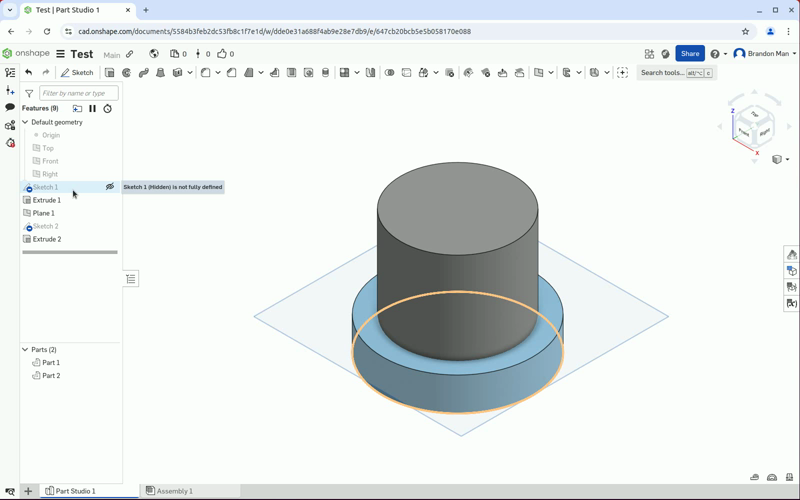
click(73, 189)